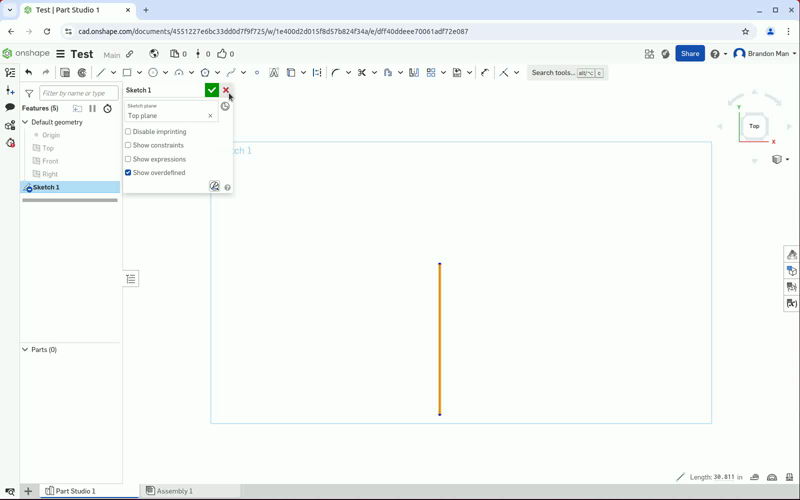
key(shift+h)
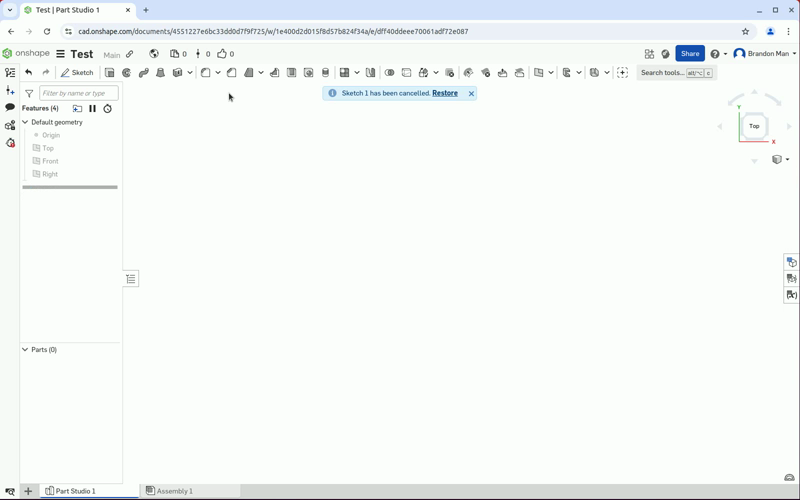
mouse_move(73, 352)
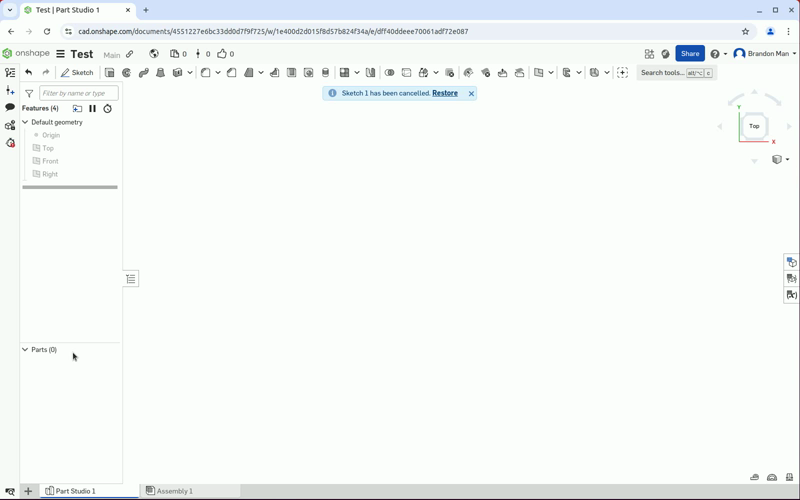
key(y)
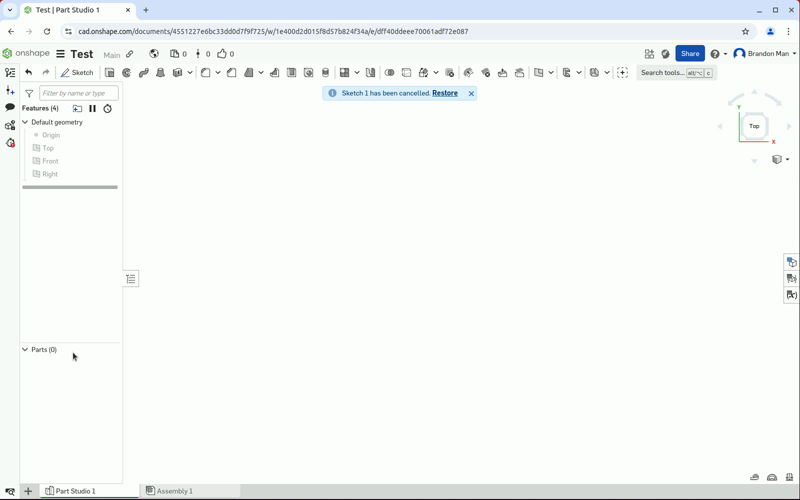
key(shift+p)
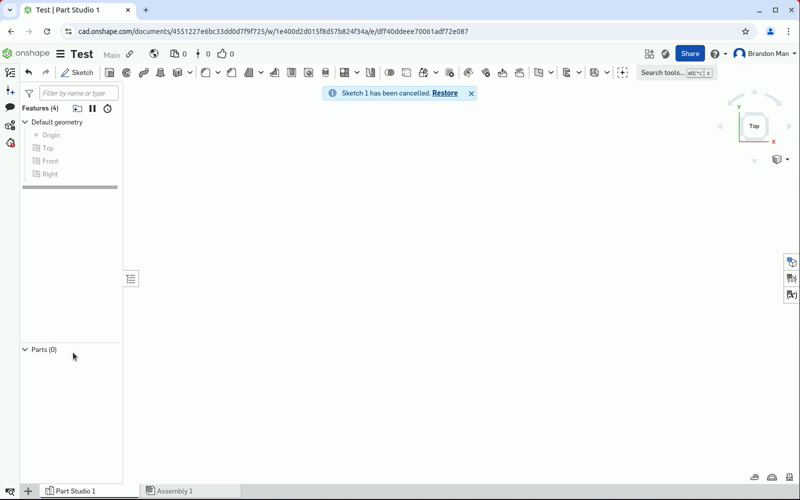
key(space)
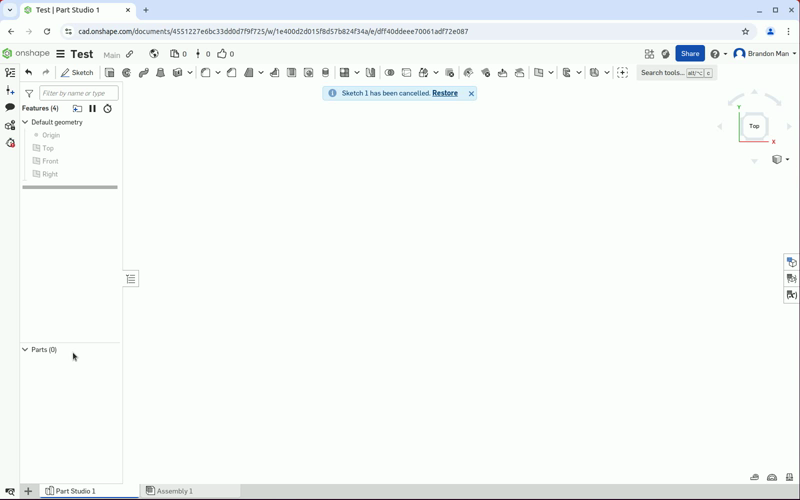
key_down(shift)
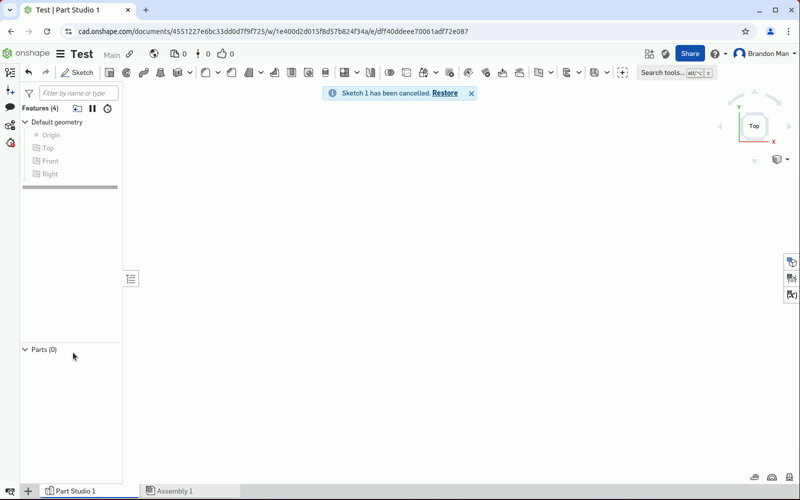
key(up)
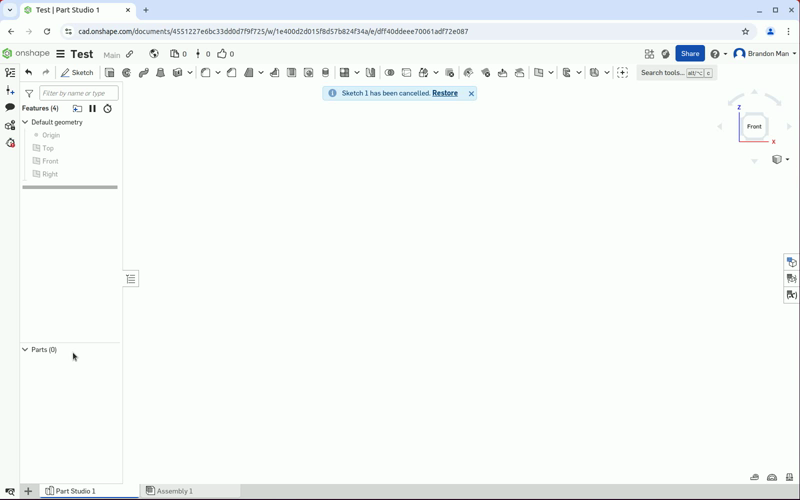
key_up(shift)
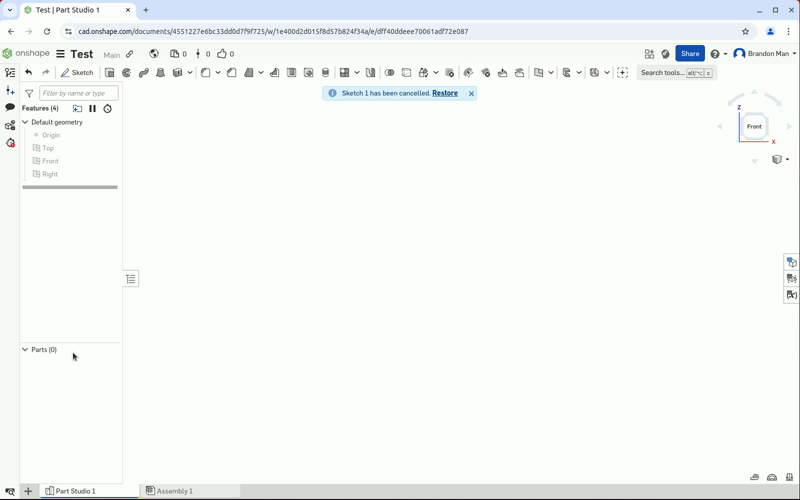
mouse_move(73, 352)
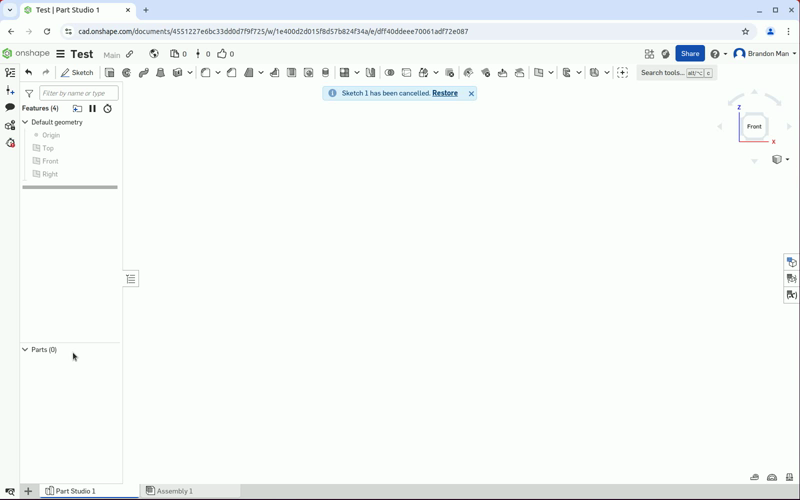
key(shift+y)
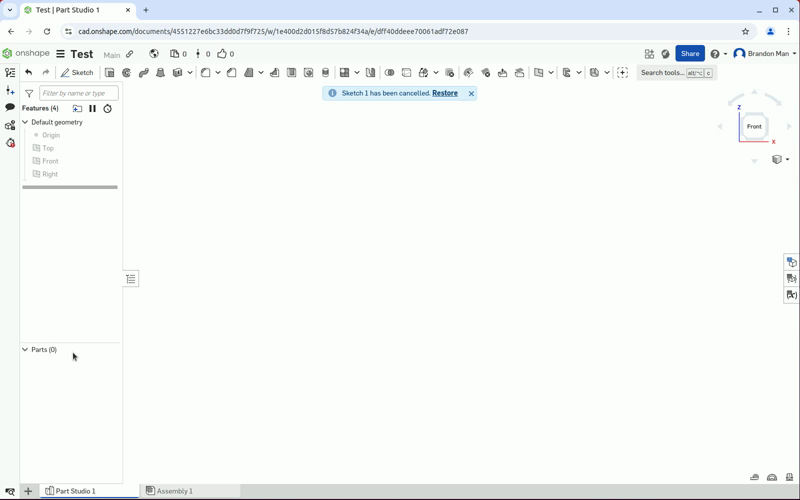
key(shift+s)
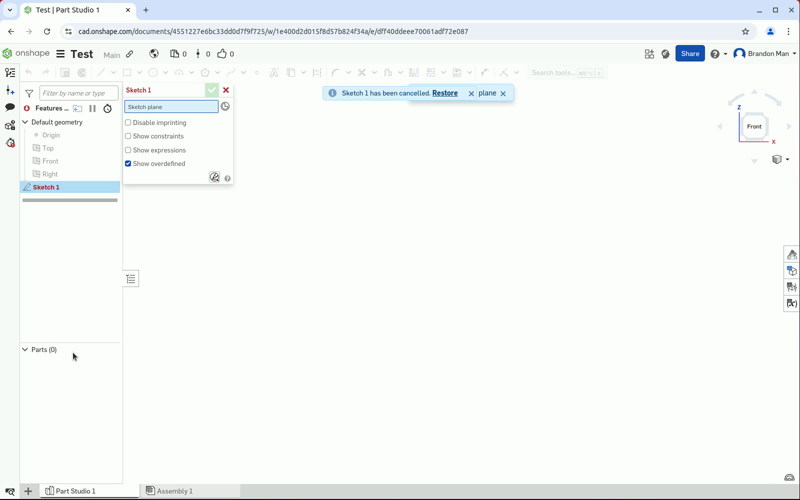
mouse_move(73, 163)
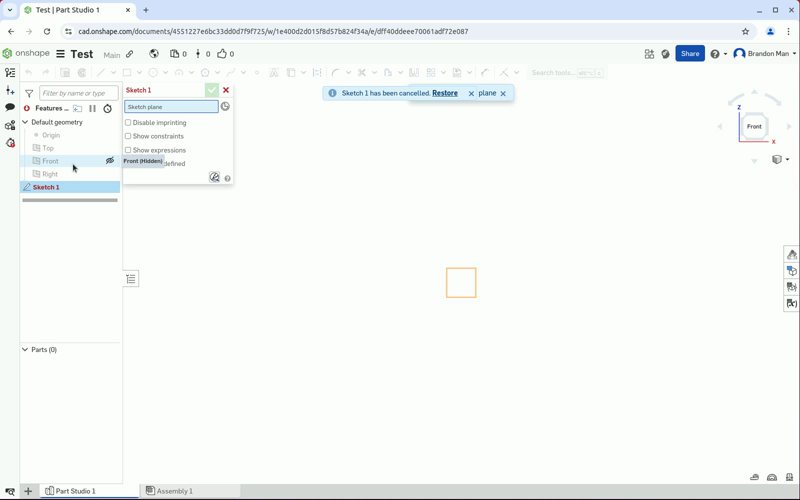
click(73, 163)
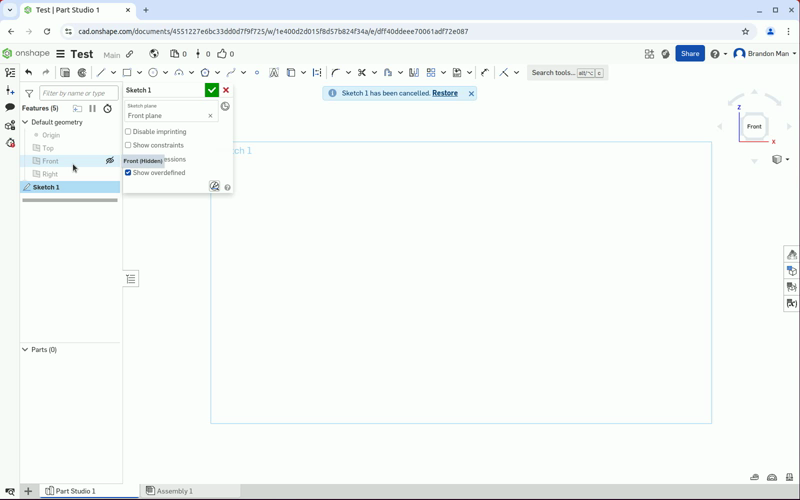
mouse_move(73, 352)
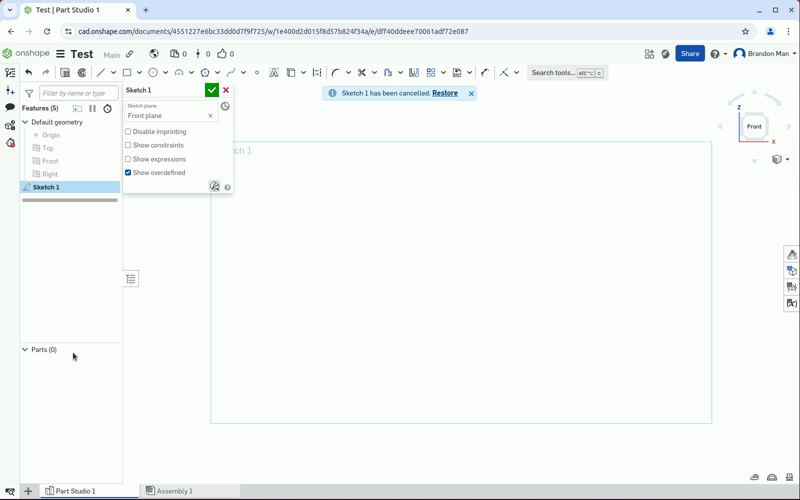
key(y)
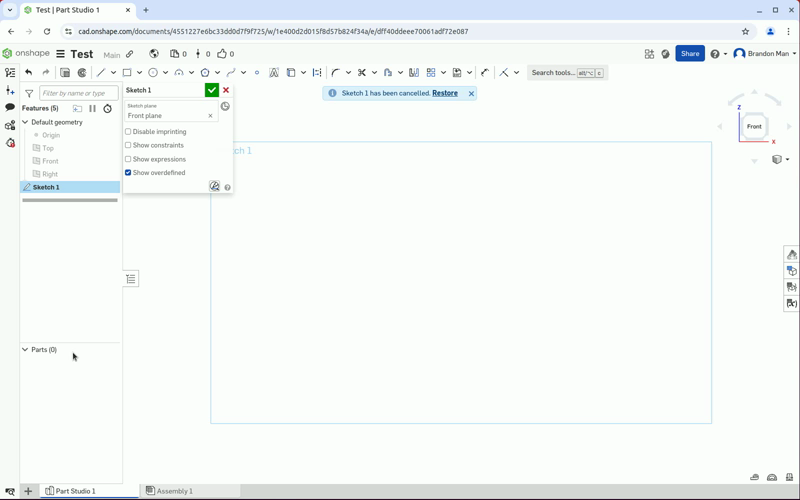
key(l)
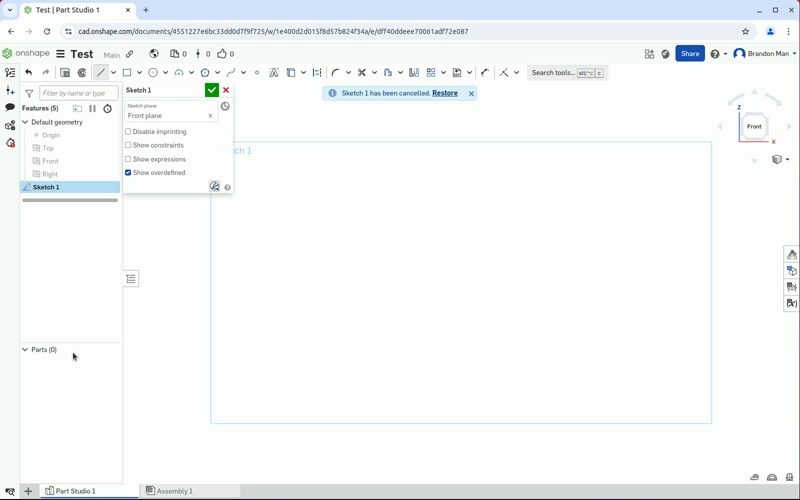
key_down(shift)
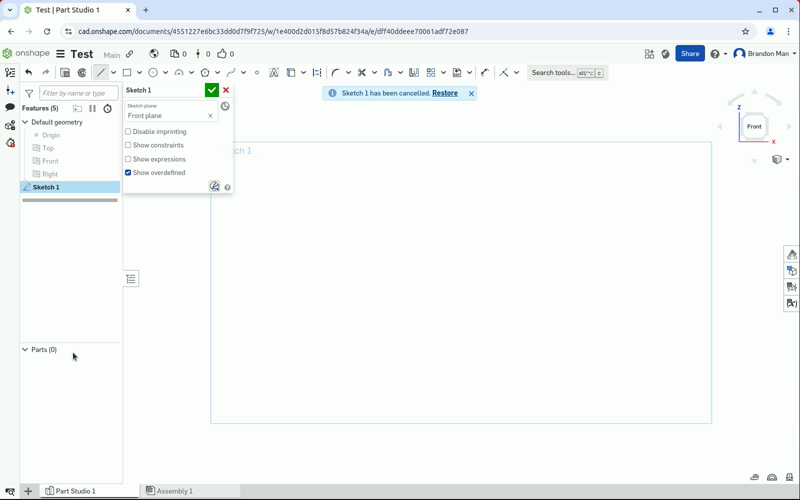
mouse_move(460, 282)
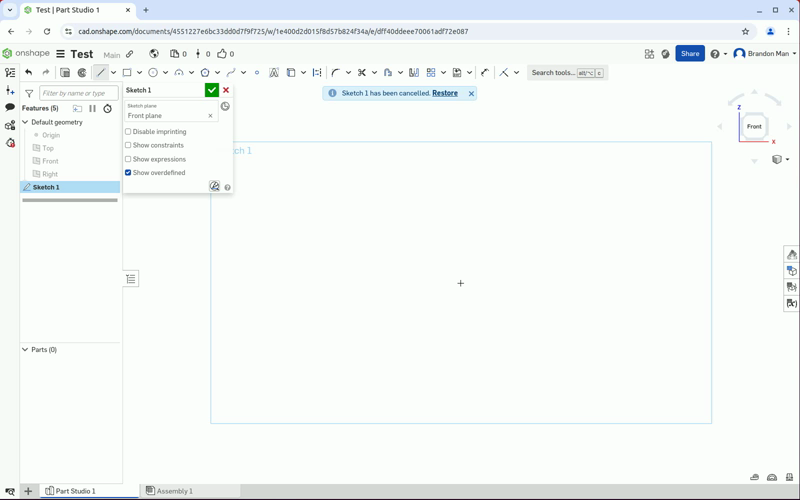
click(460, 282)
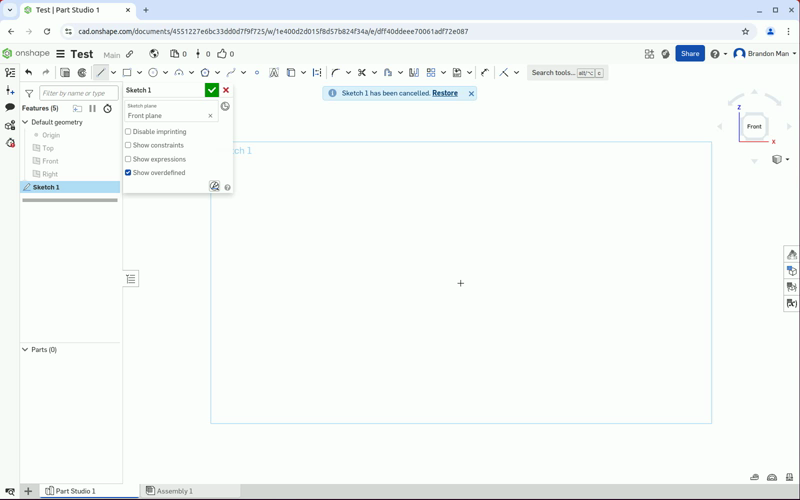
key_up(shift)
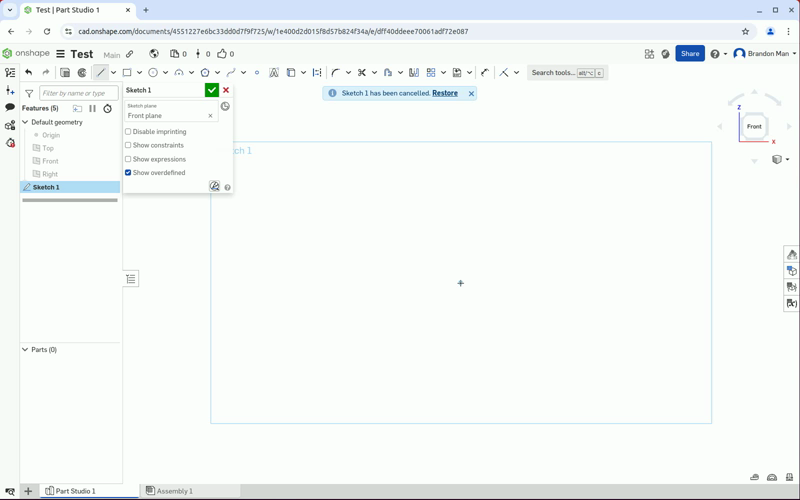
key_down(shift)
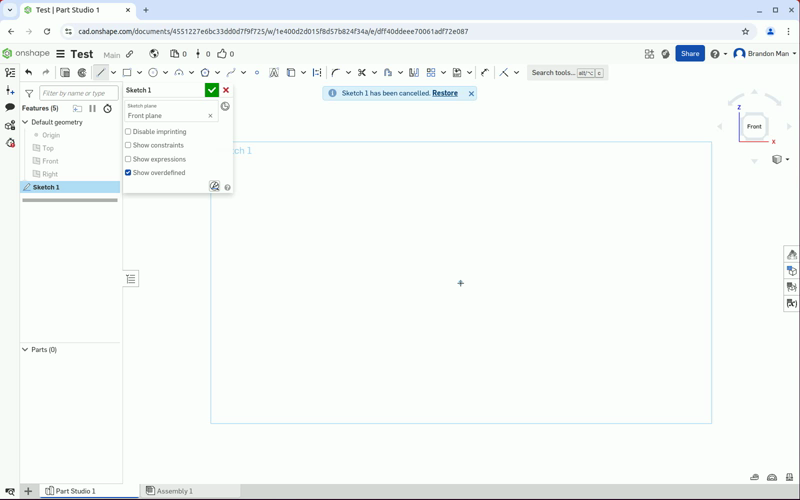
mouse_move(573, 282)
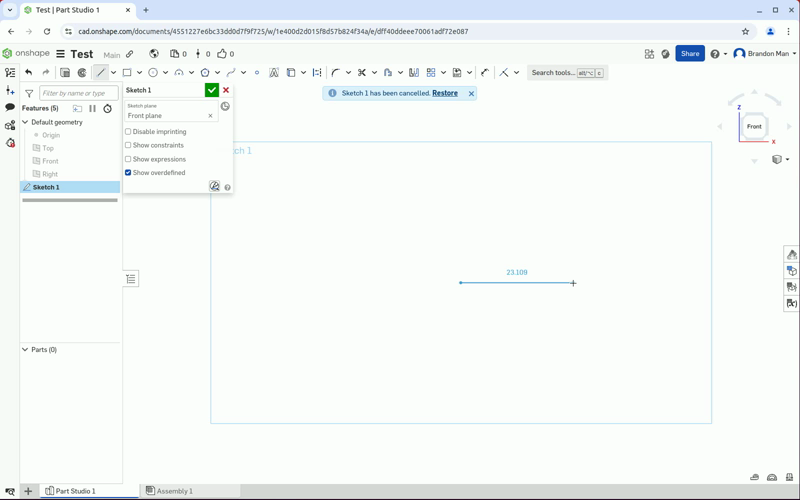
click(573, 282)
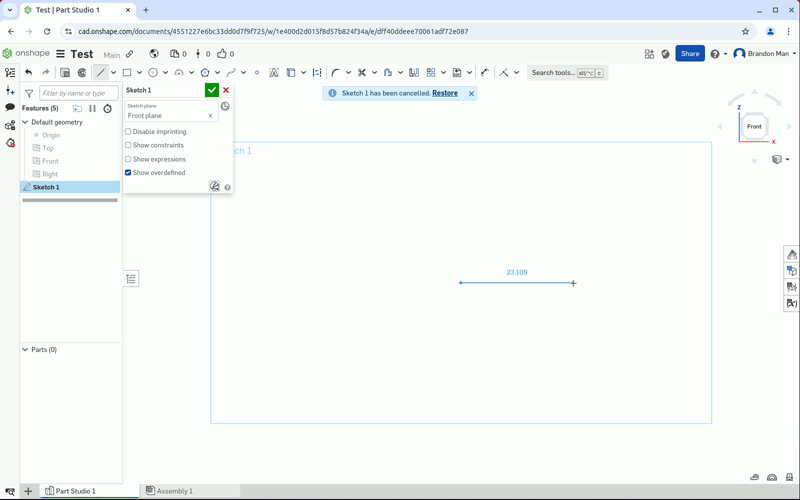
key_up(shift)
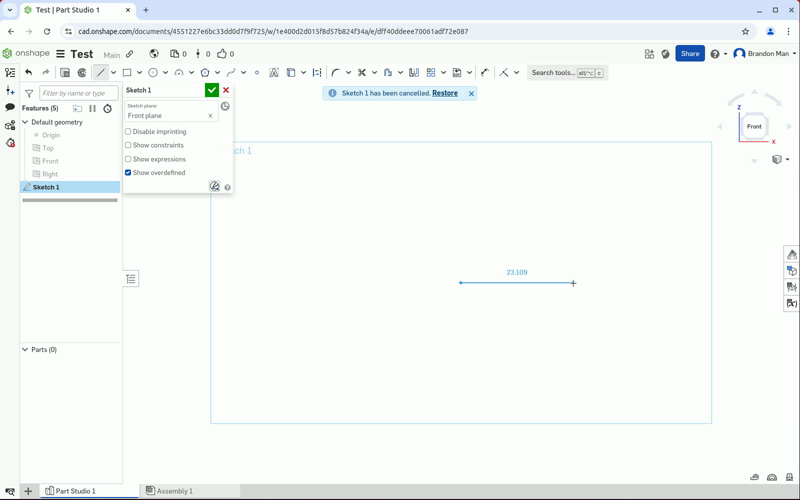
key_down(shift)
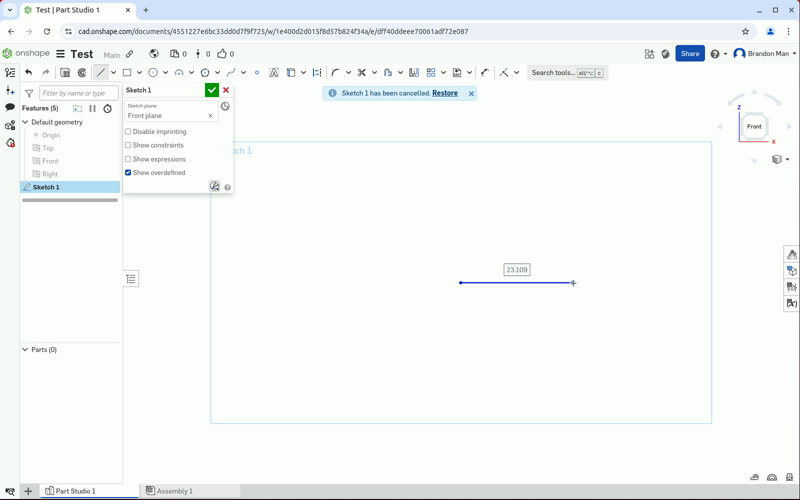
mouse_move(573, 208)
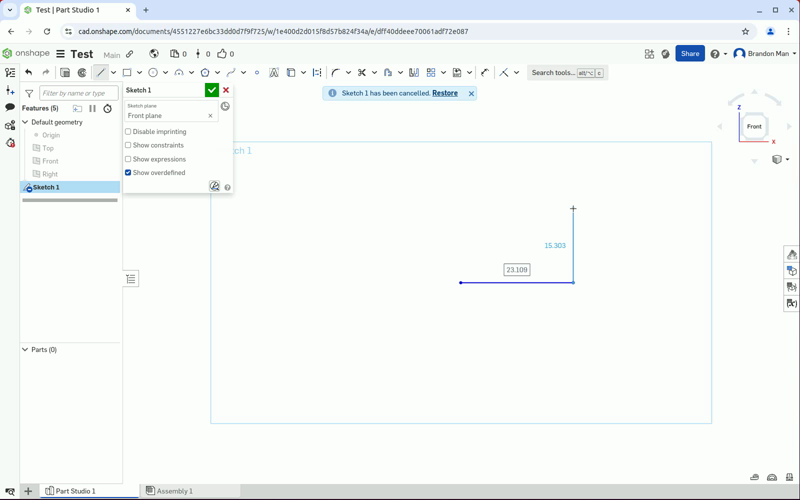
click(573, 208)
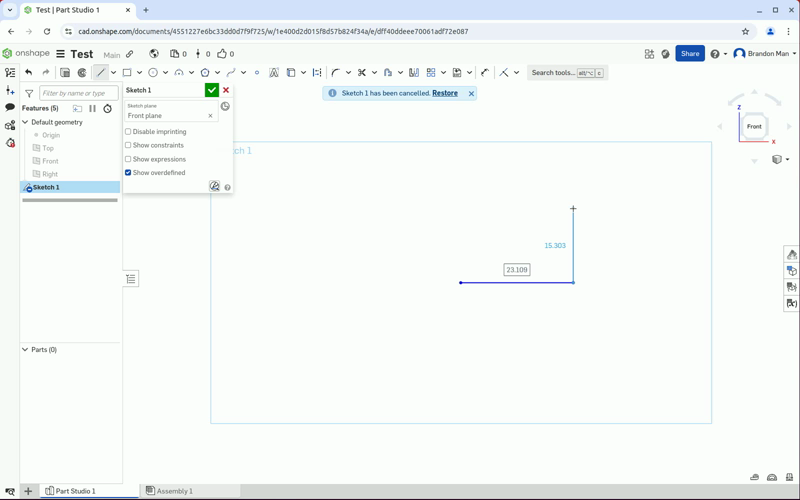
key_up(shift)
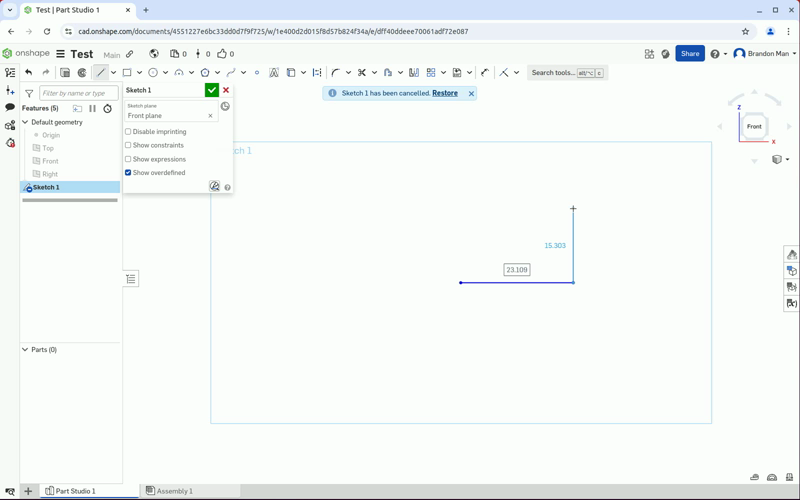
key_down(shift)
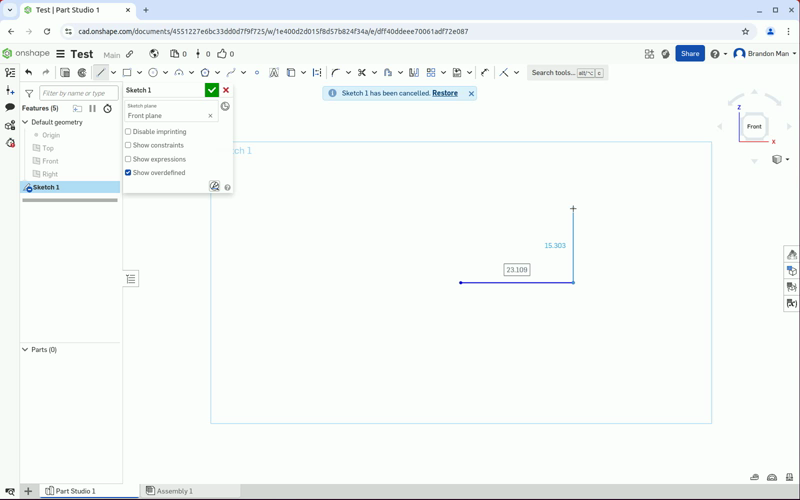
mouse_move(460, 208)
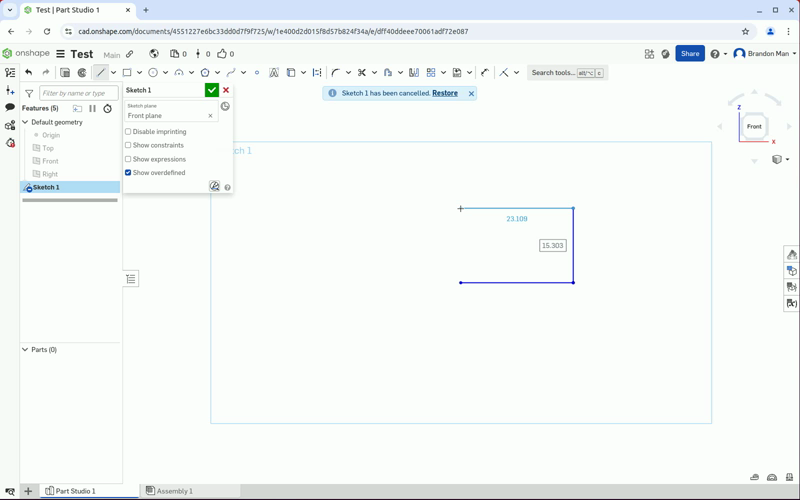
click(460, 208)
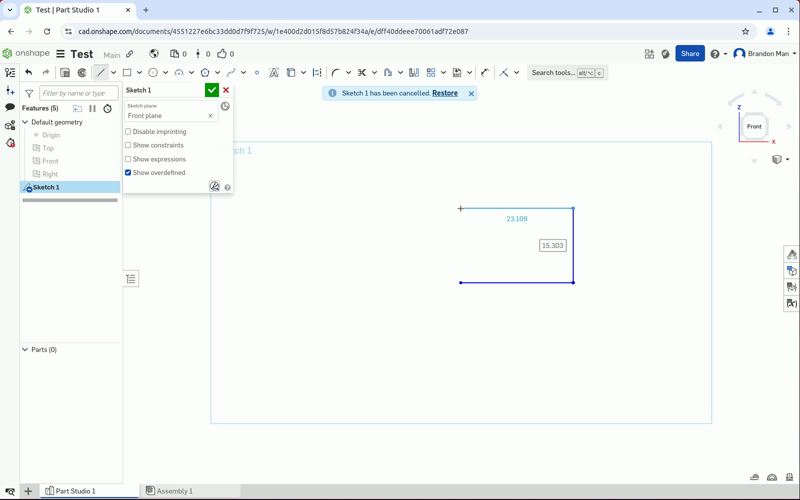
key_up(shift)
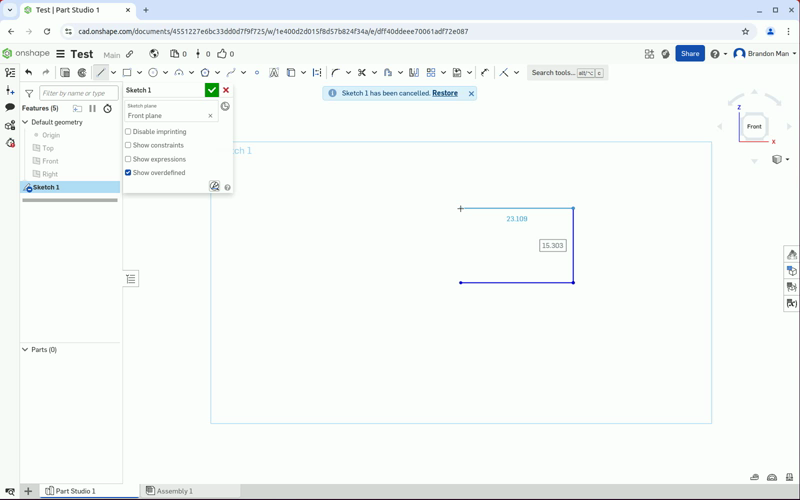
key_down(shift)
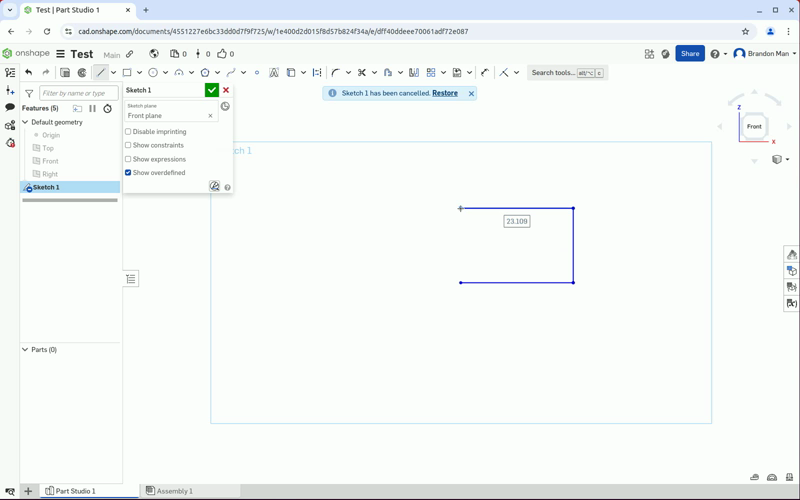
mouse_move(460, 282)
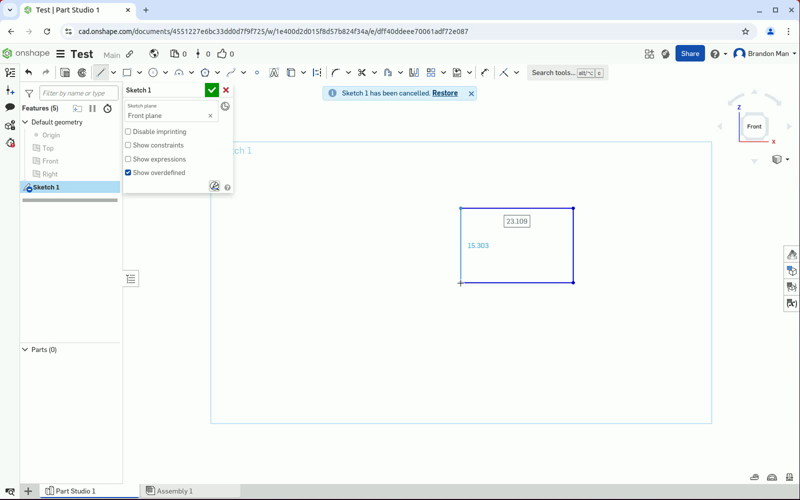
key_up(shift)
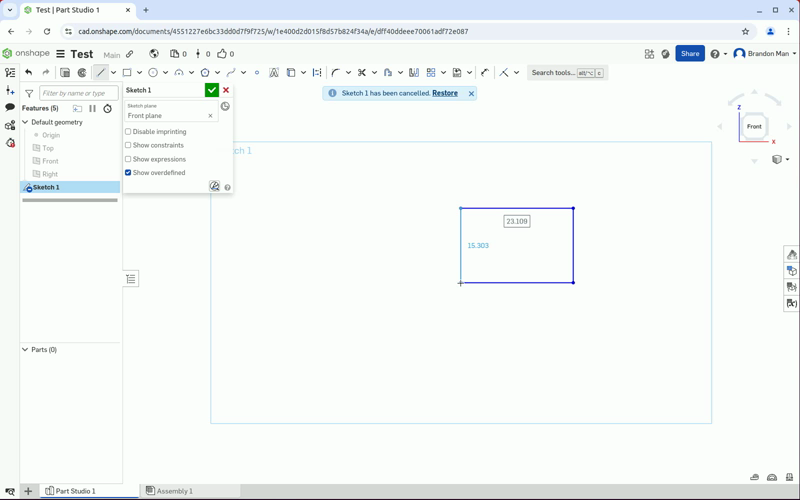
click(460, 282)
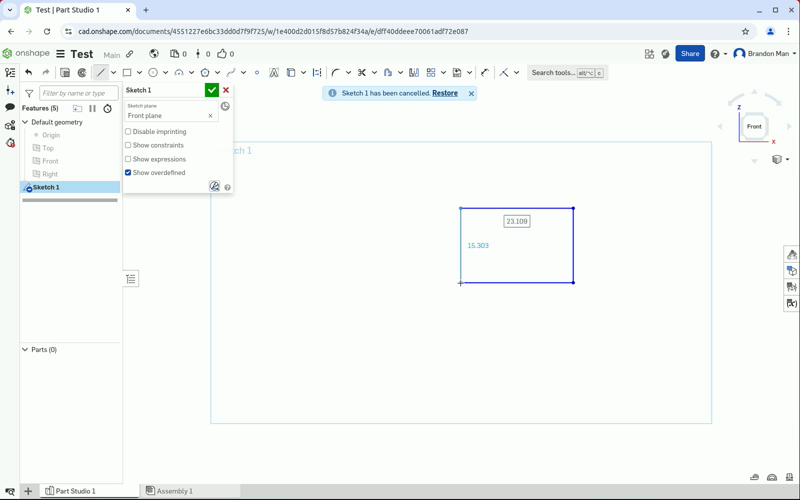
key(esc)
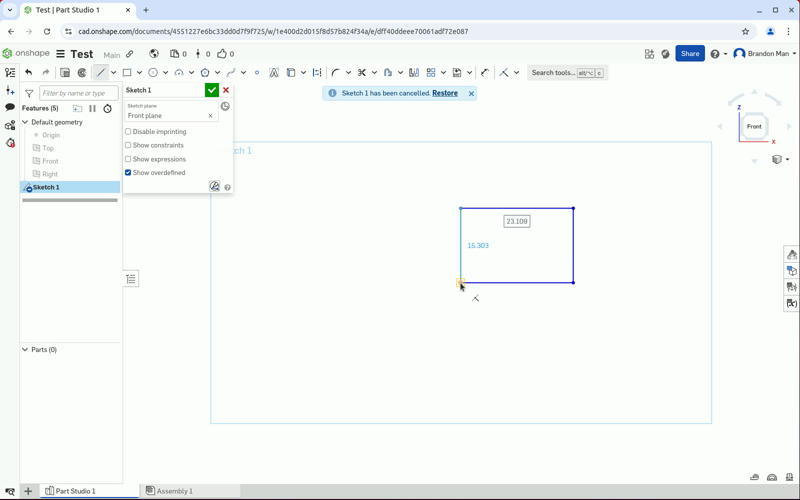
mouse_move(470, 229)
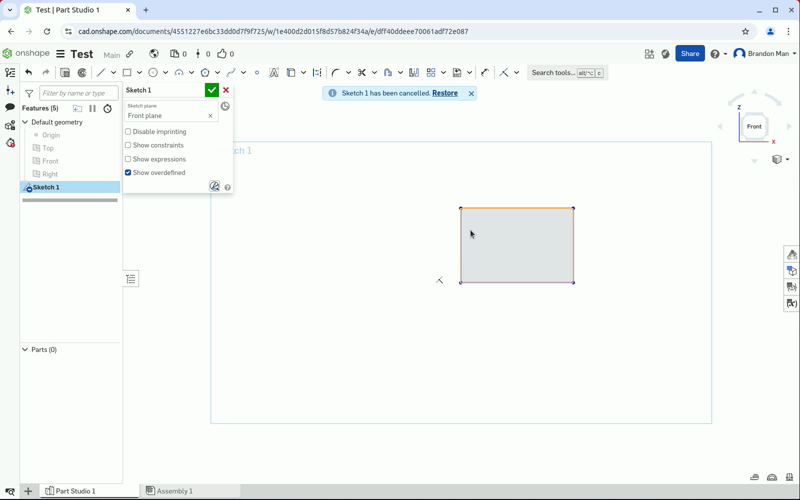
click(470, 229)
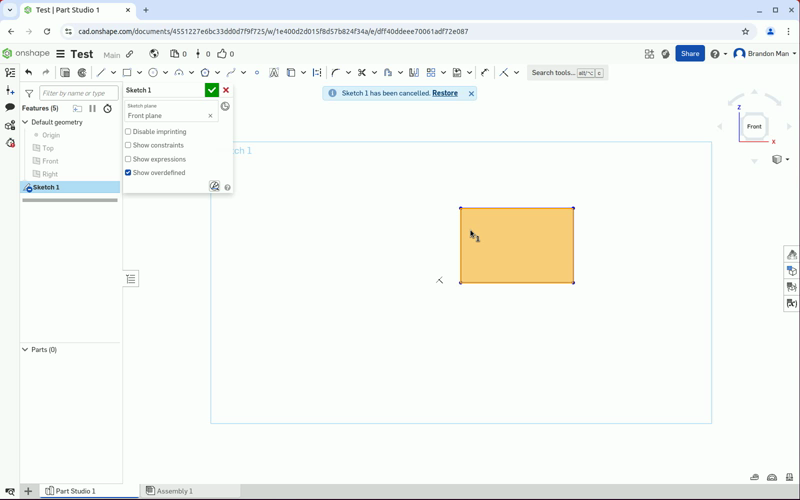
mouse_move(73, 352)
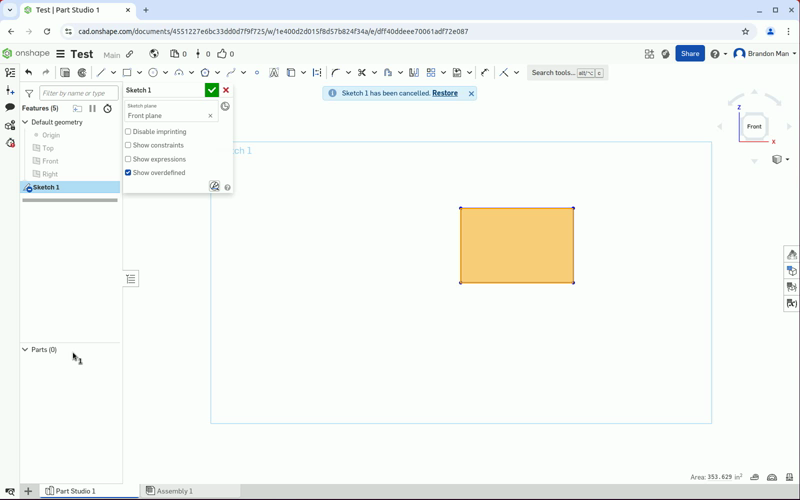
key(shift+y)
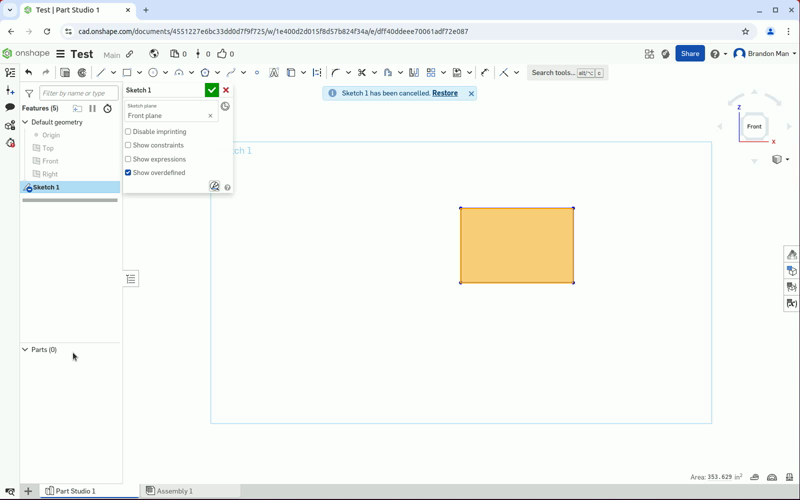
key(shift+e)
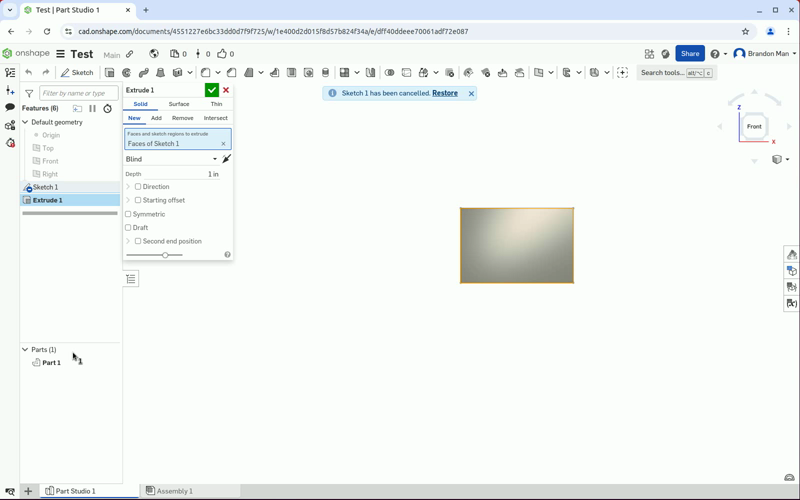
mouse_move(143, 106)
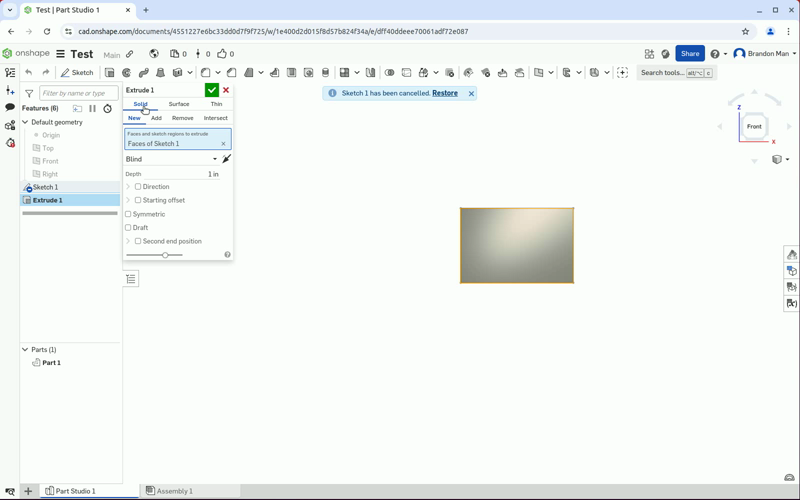
click(143, 106)
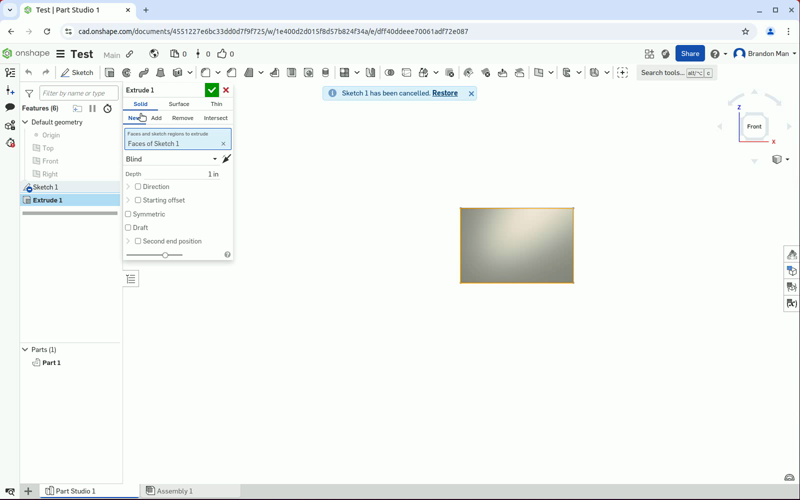
mouse_move(137, 120)
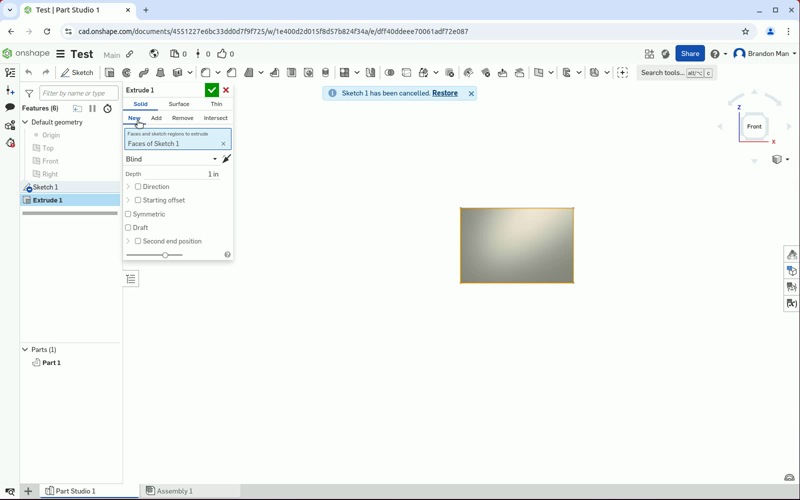
click(137, 120)
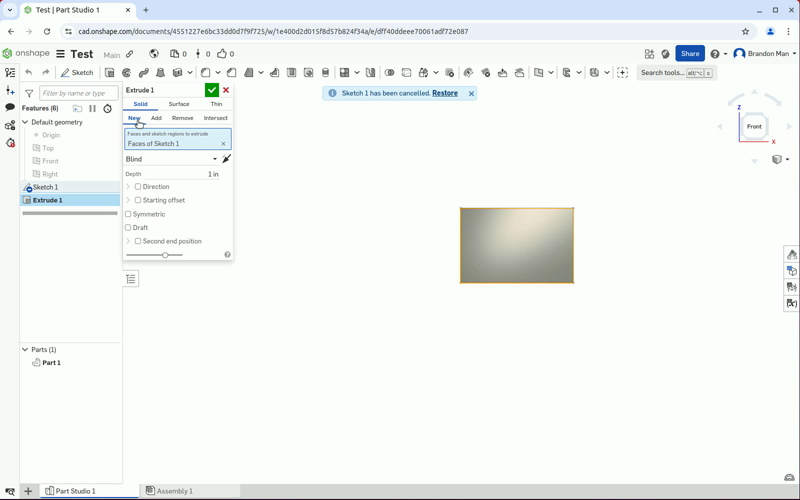
key(tab, 4)
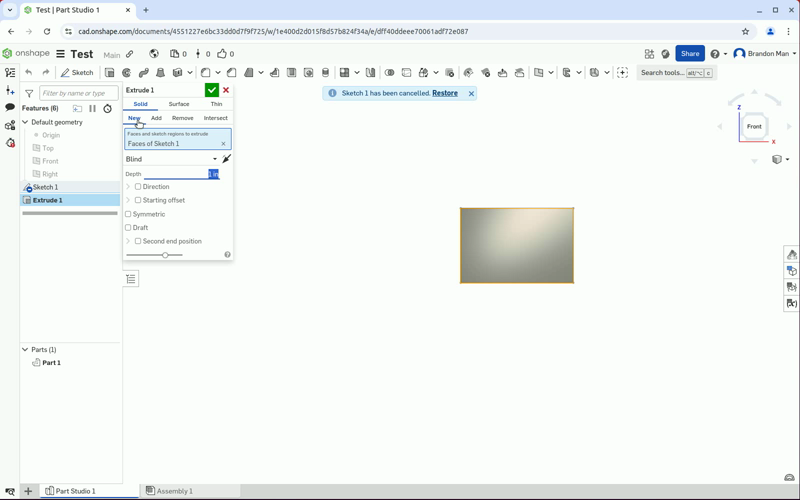
text(15.405)
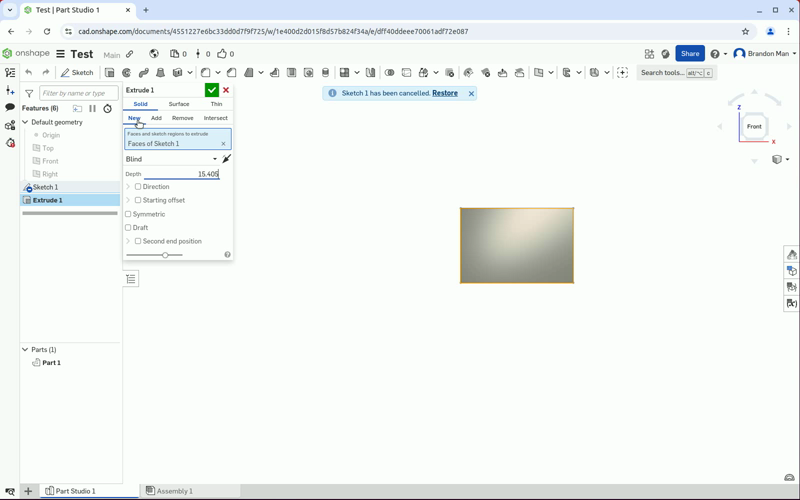
key(enter)
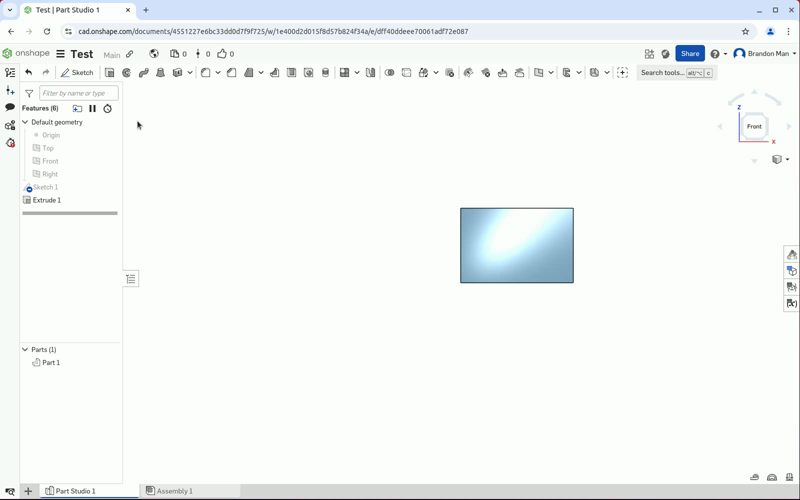
key(shift+h)
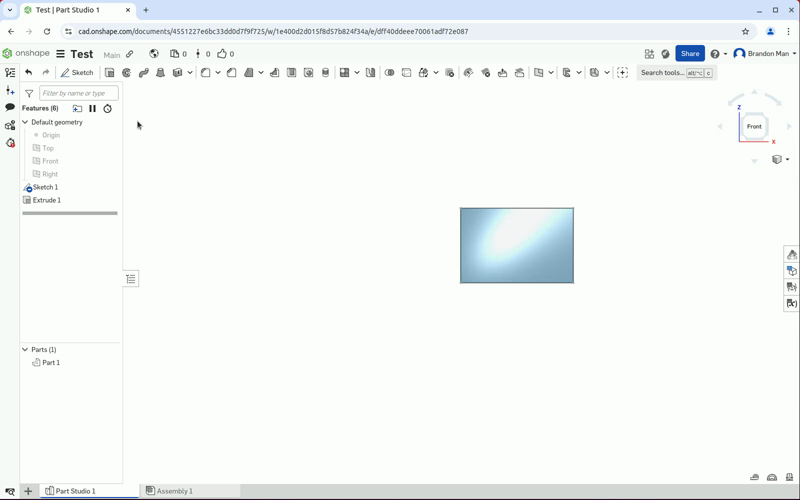
key(shift+h)
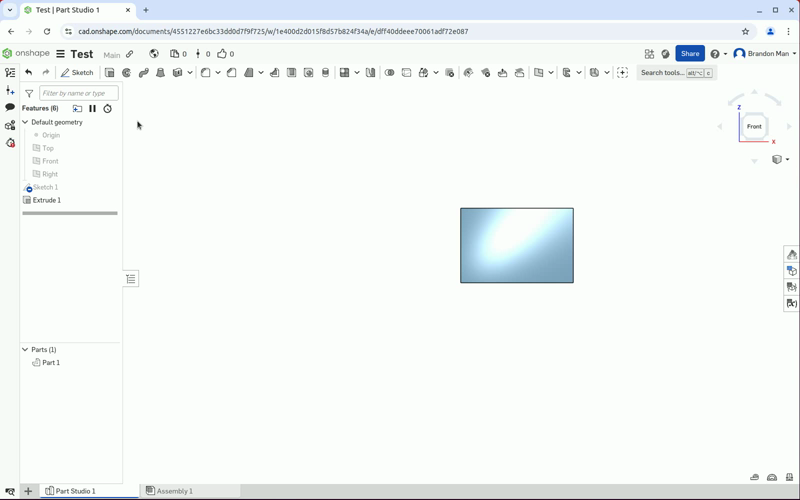
mouse_move(73, 189)
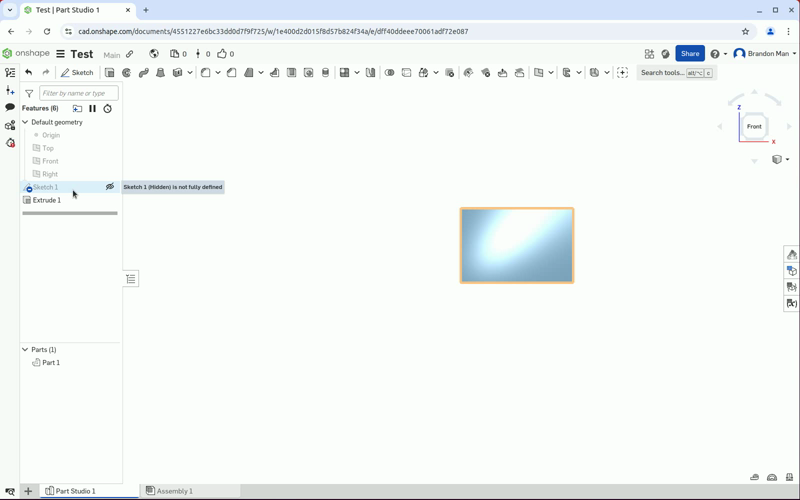
click(73, 189)
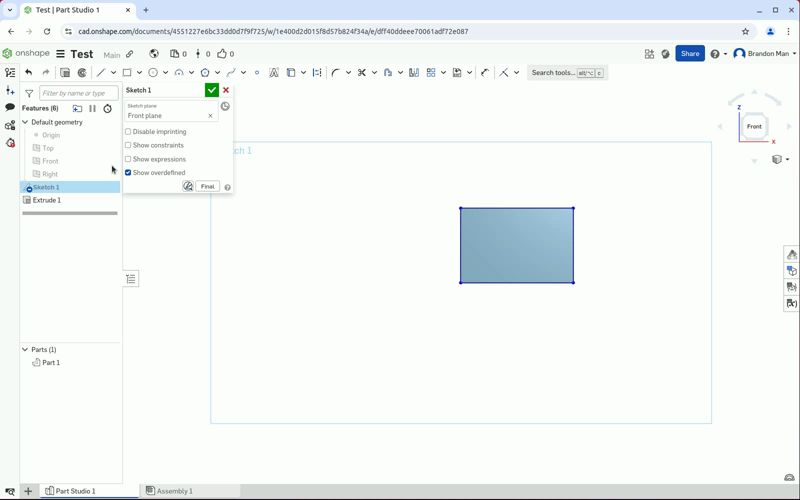
mouse_move(229, 92)
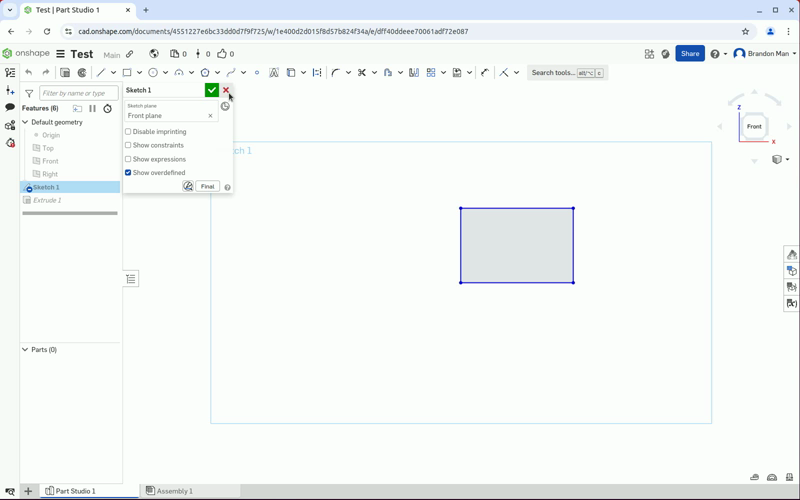
click(229, 92)
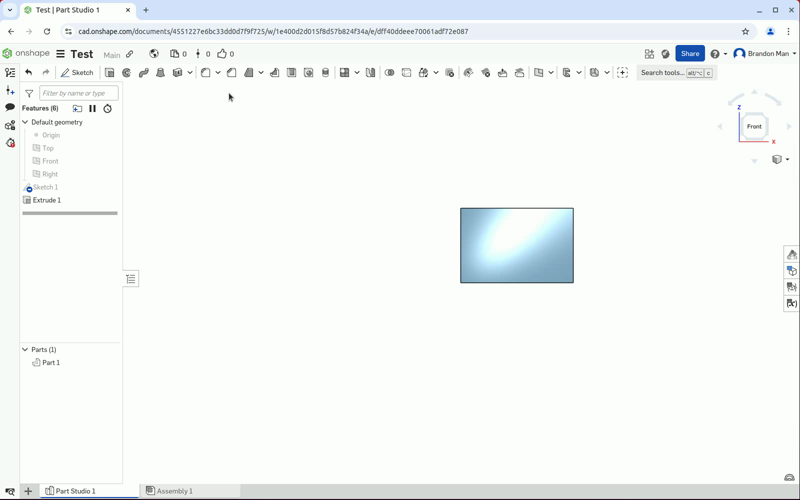
mouse_move(73, 352)
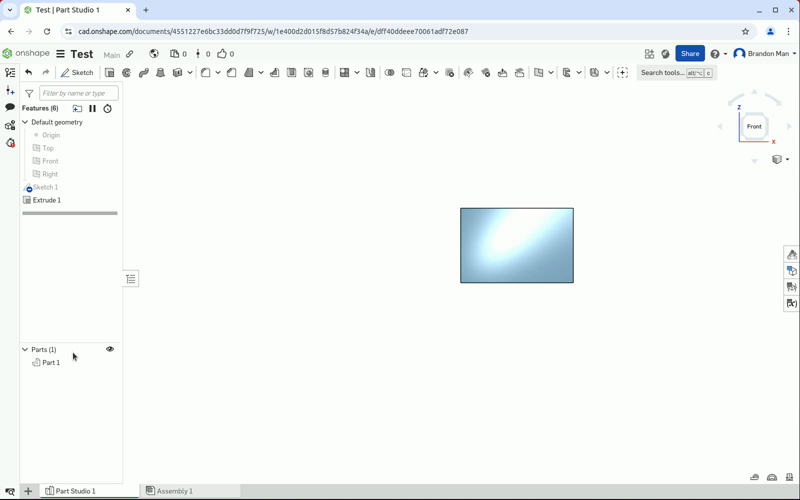
key(y)
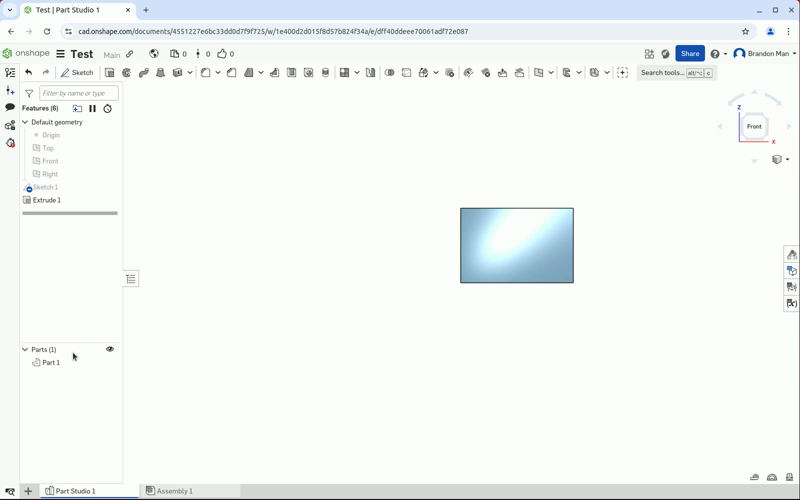
key(shift+p)
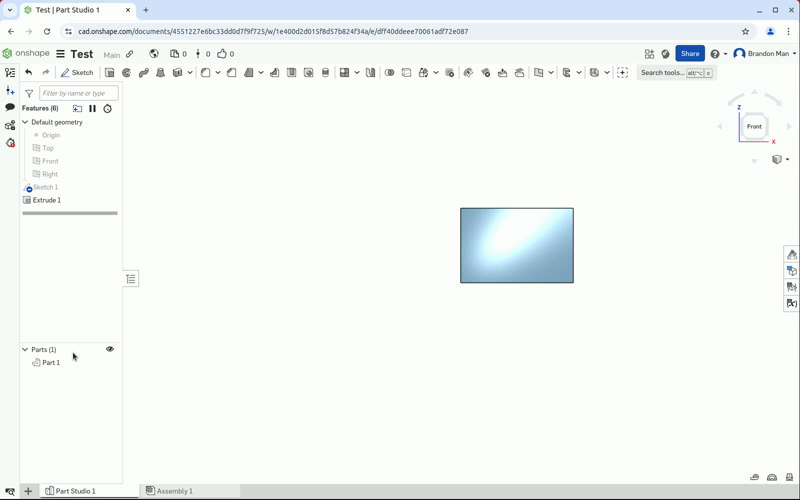
key(space)
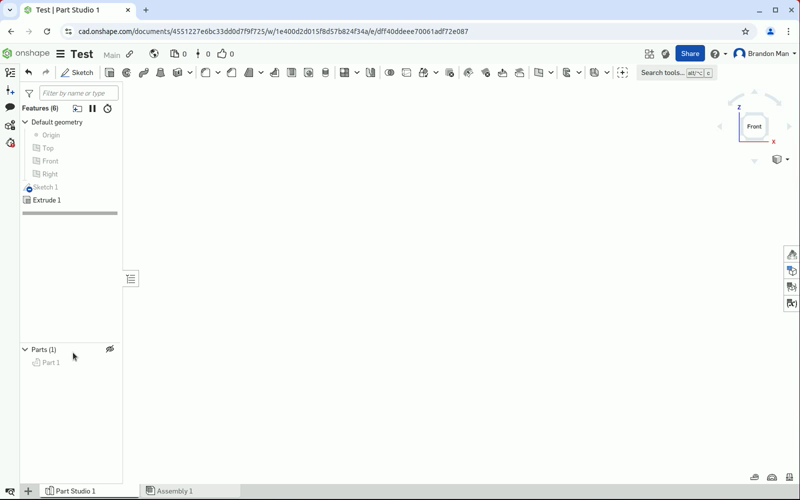
key_down(shift)
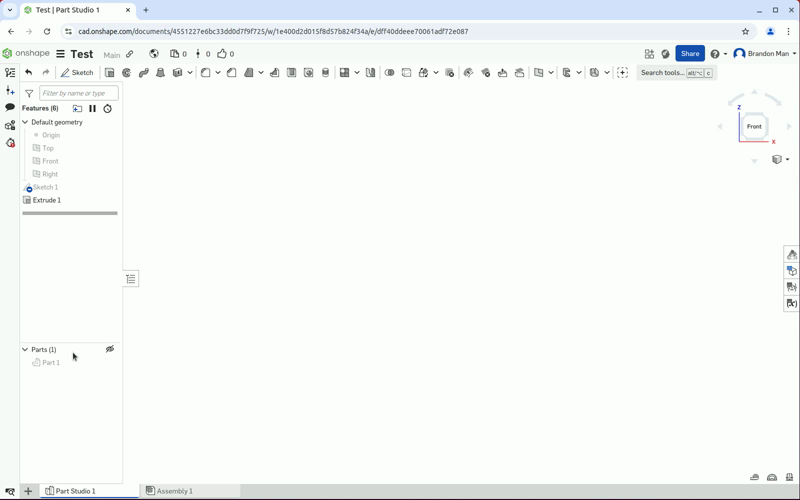
key(down)
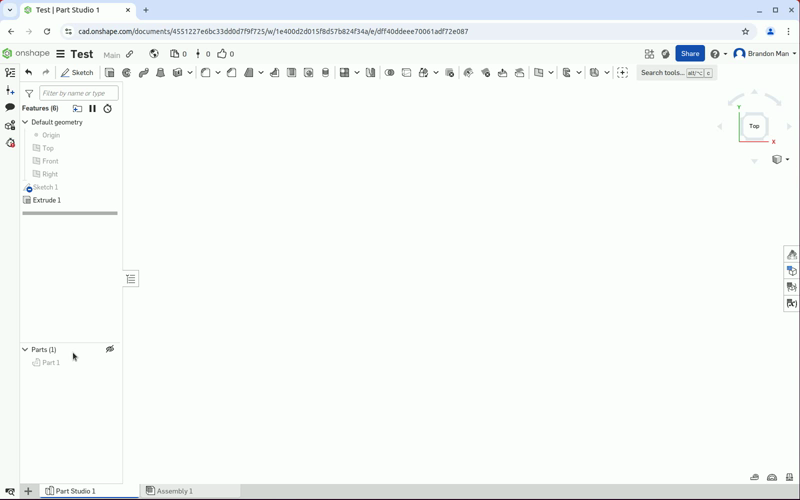
key_up(shift)
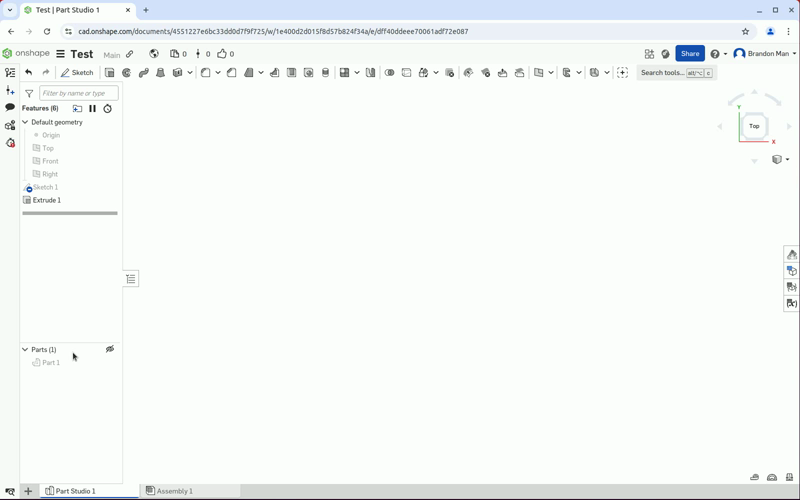
mouse_move(73, 352)
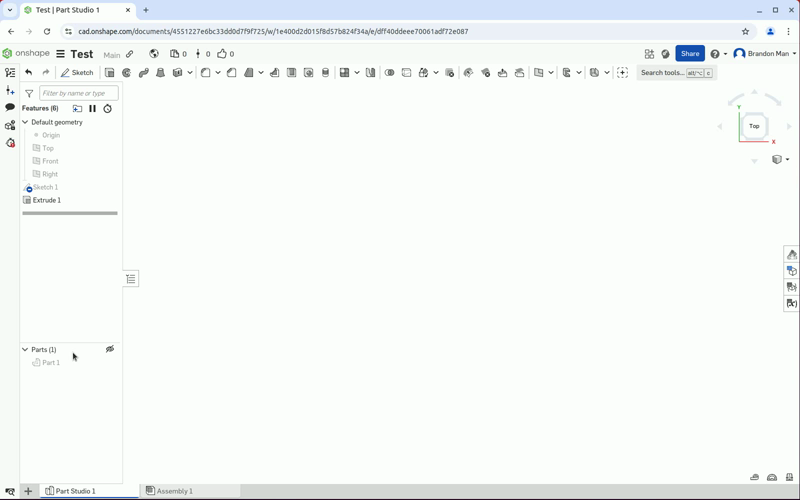
key(shift+y)
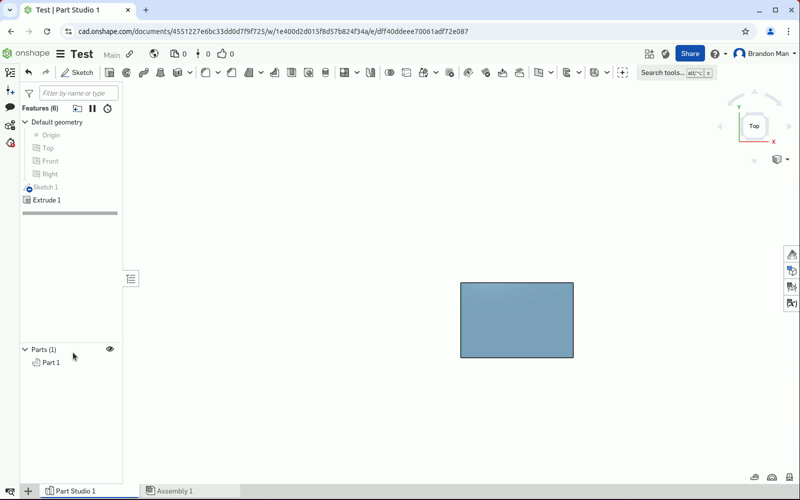
mouse_move(541, 75)
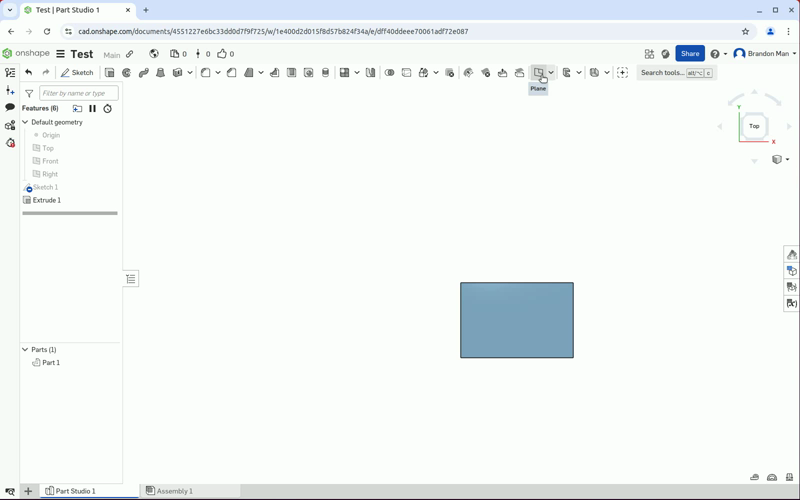
click(541, 75)
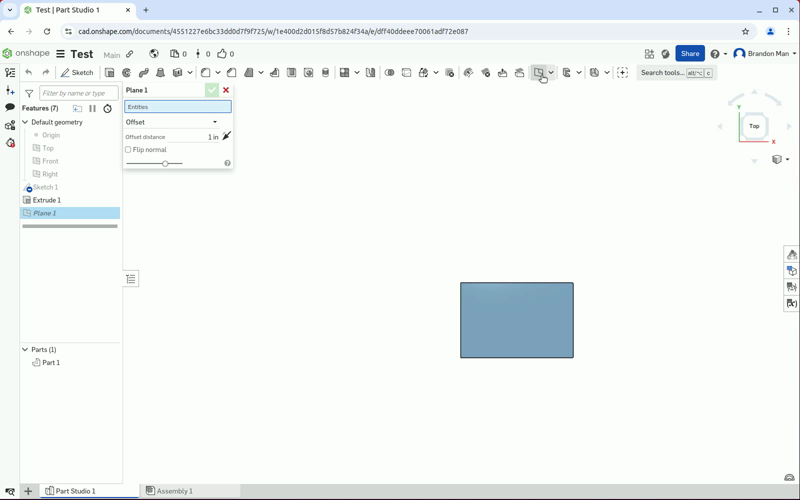
mouse_move(73, 150)
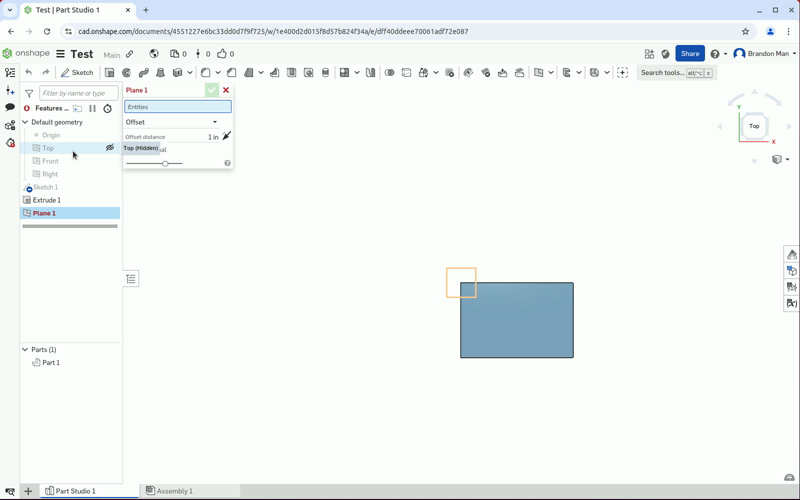
click(73, 150)
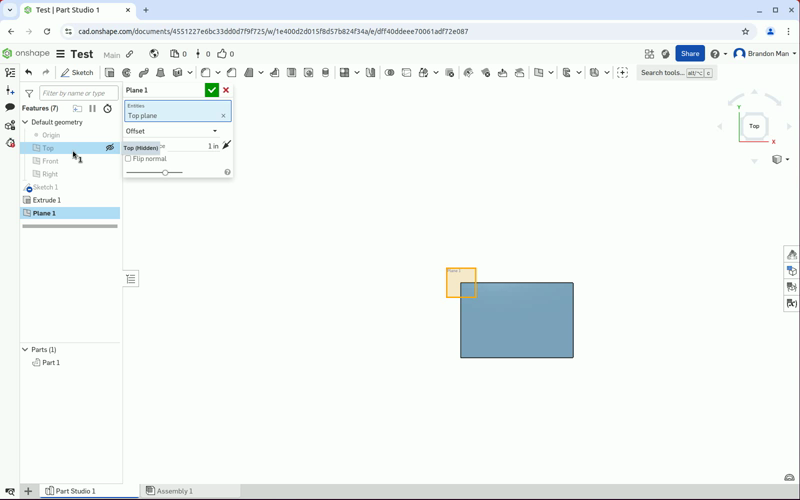
key(tab, 2)
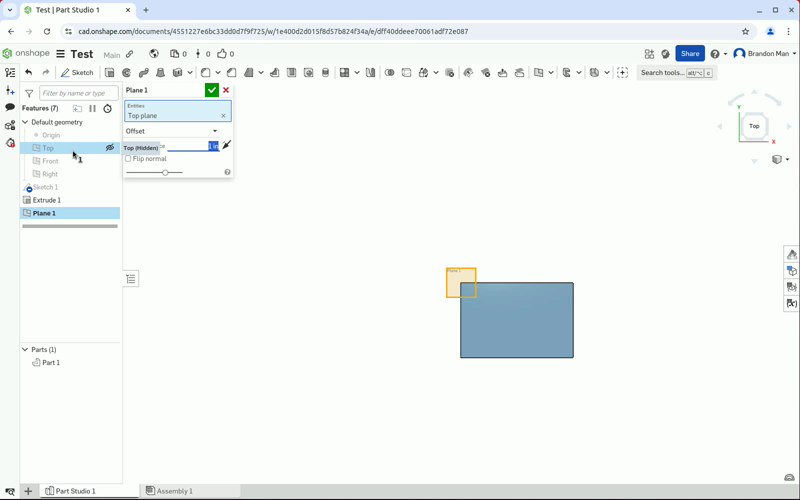
text(15.405)
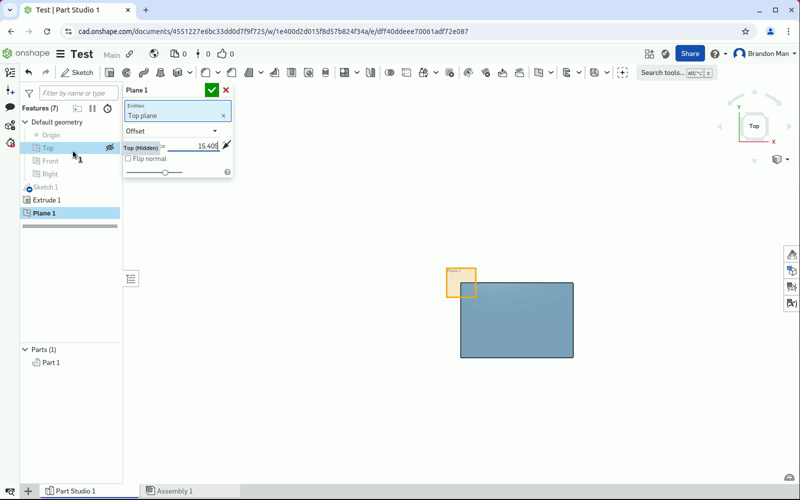
key(enter, 2)
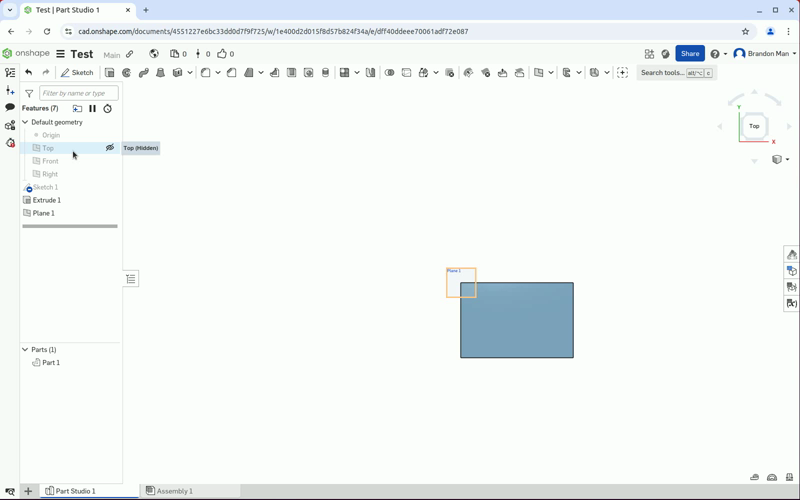
key(shift+s)
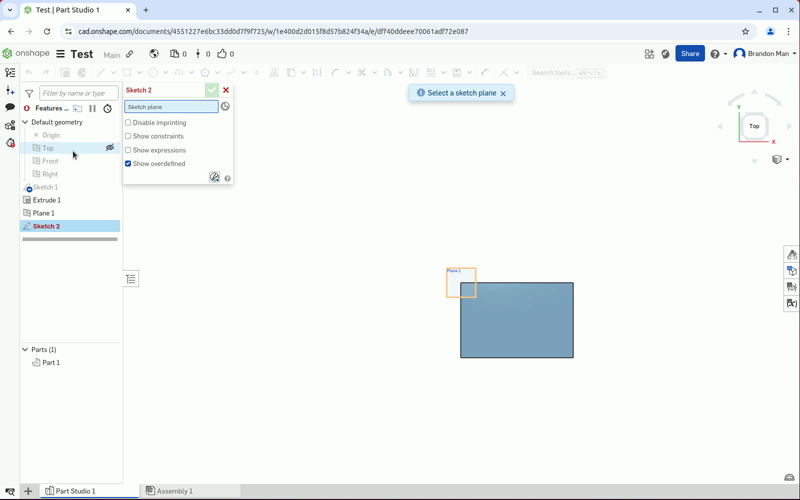
mouse_move(73, 215)
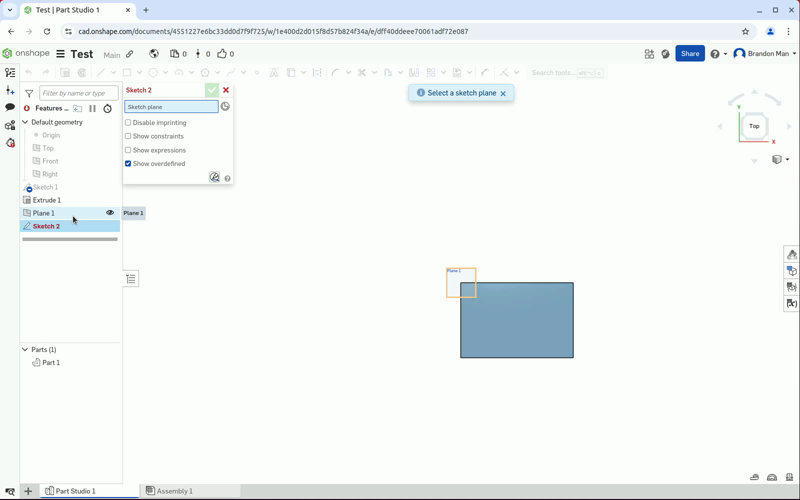
click(73, 215)
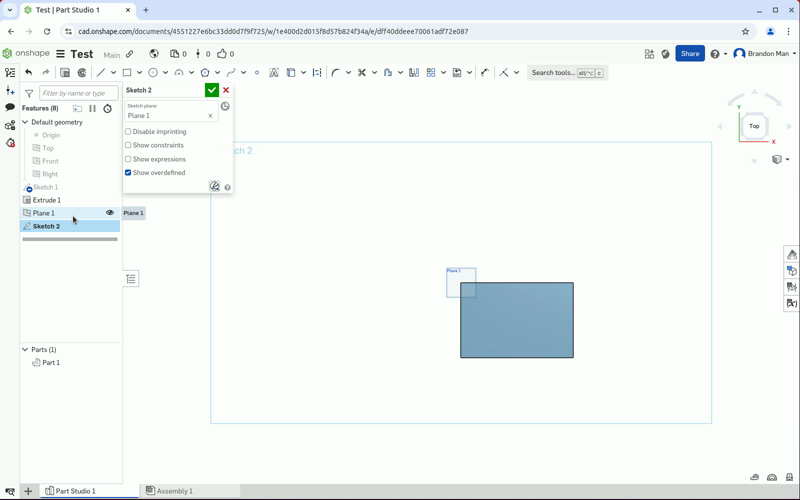
mouse_move(73, 352)
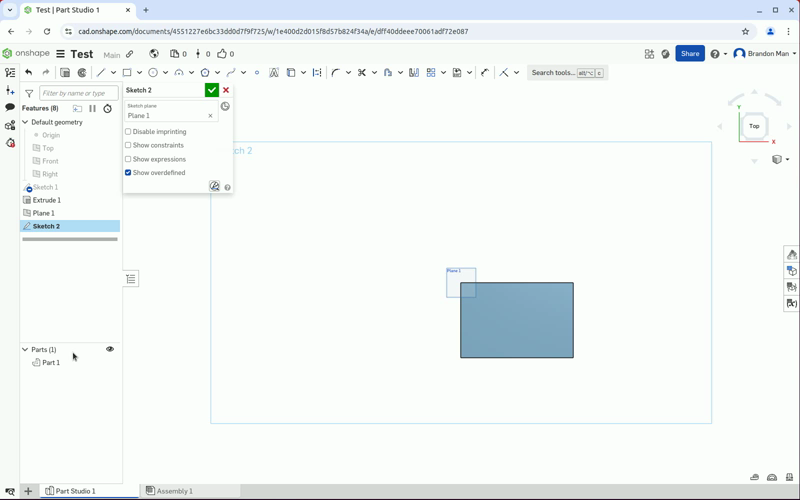
key(y)
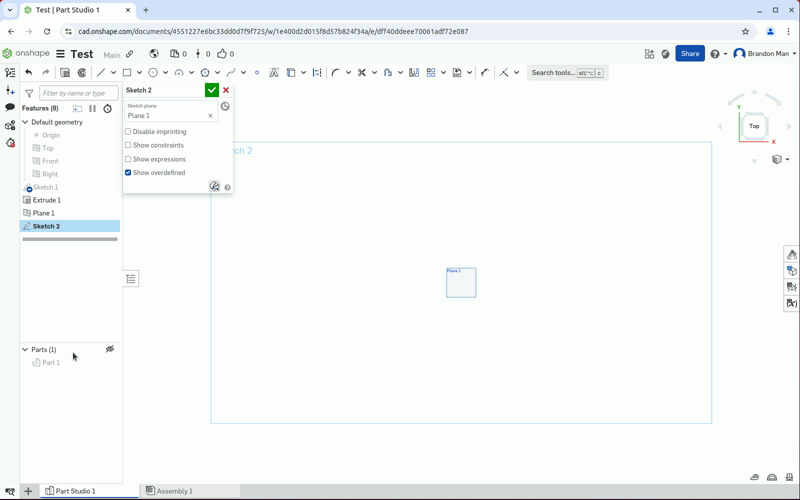
key(l)
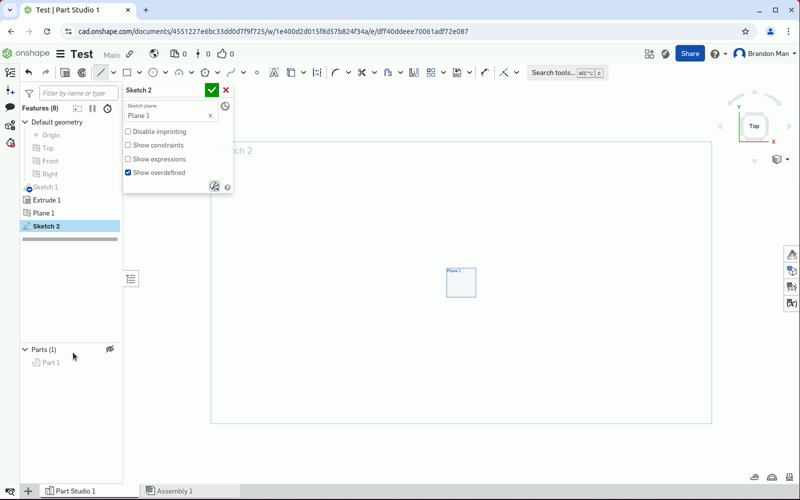
key_down(shift)
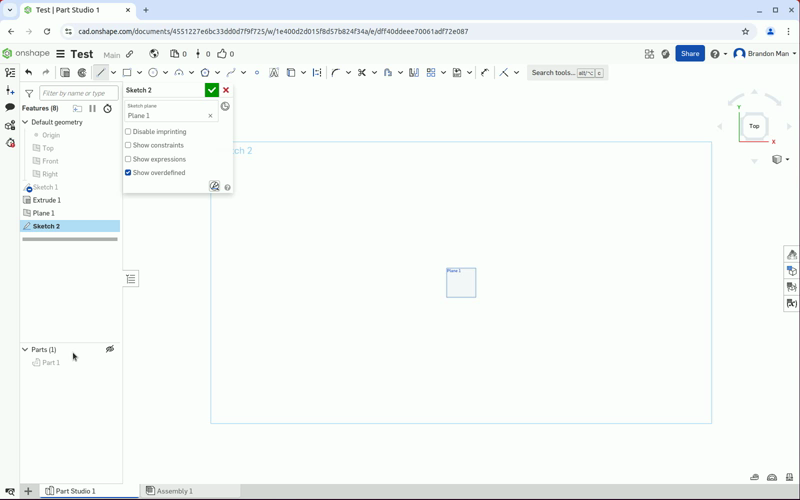
mouse_move(460, 282)
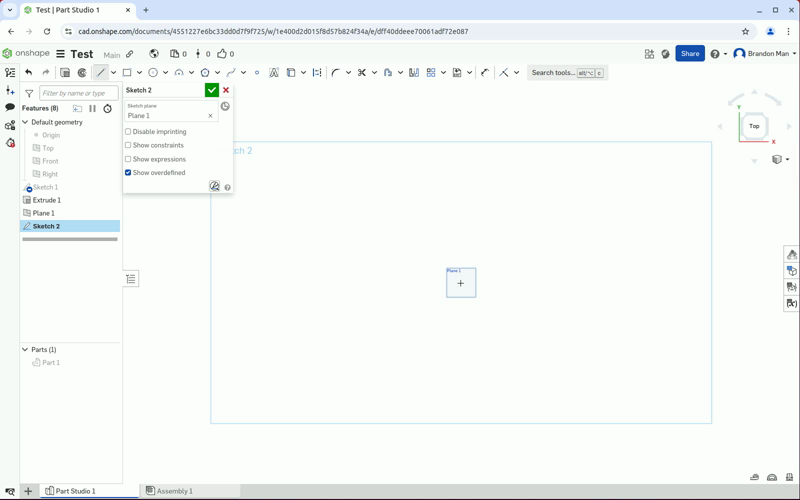
click(460, 282)
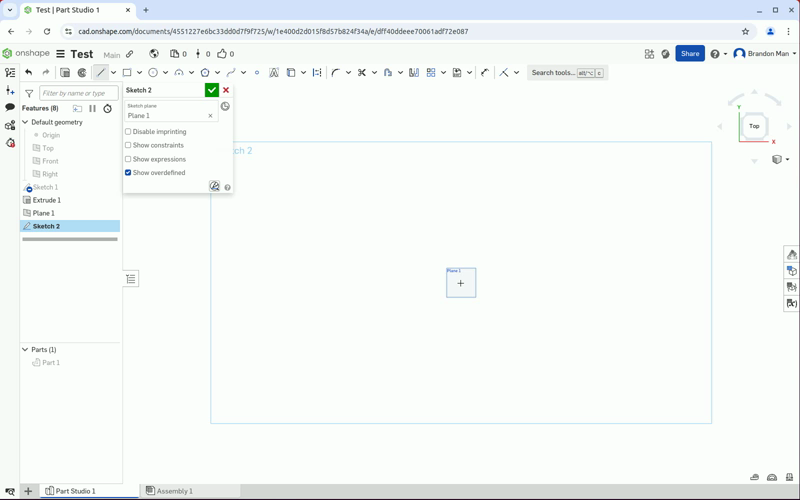
key_up(shift)
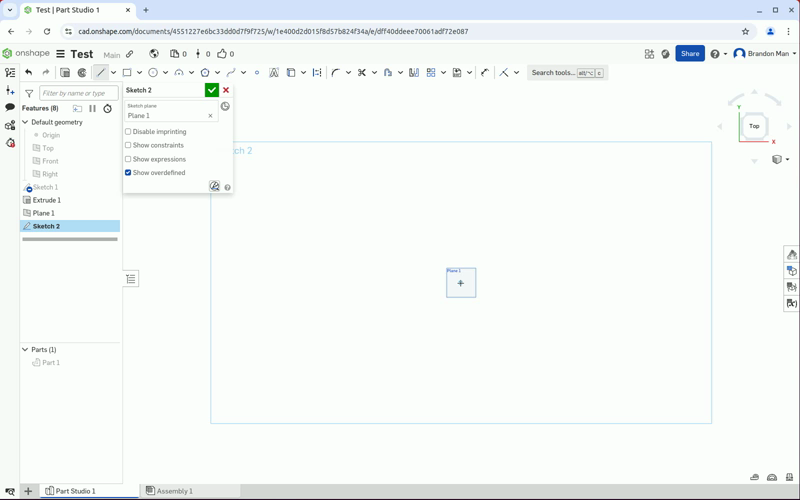
key_down(shift)
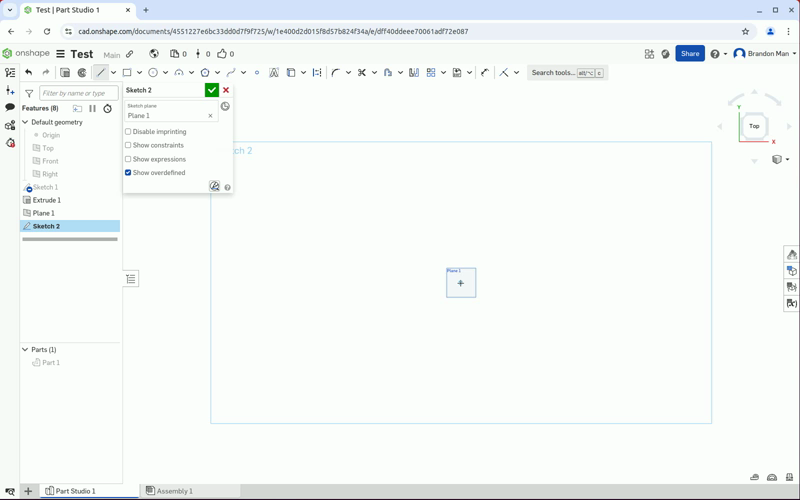
mouse_move(535, 357)
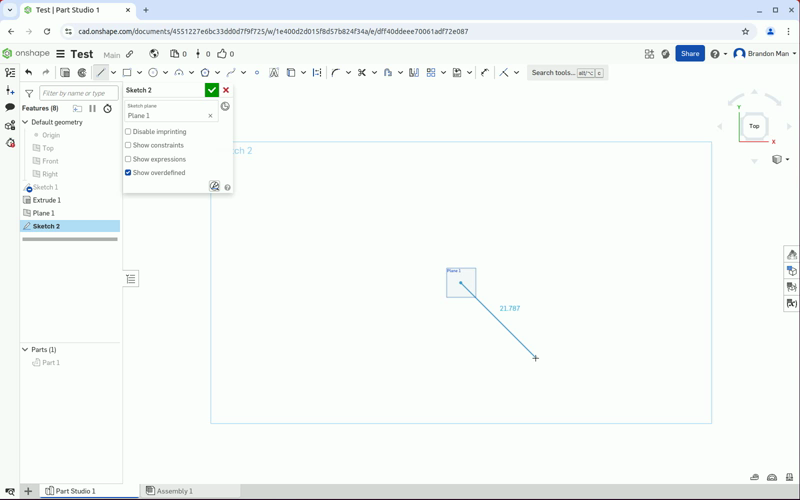
click(535, 357)
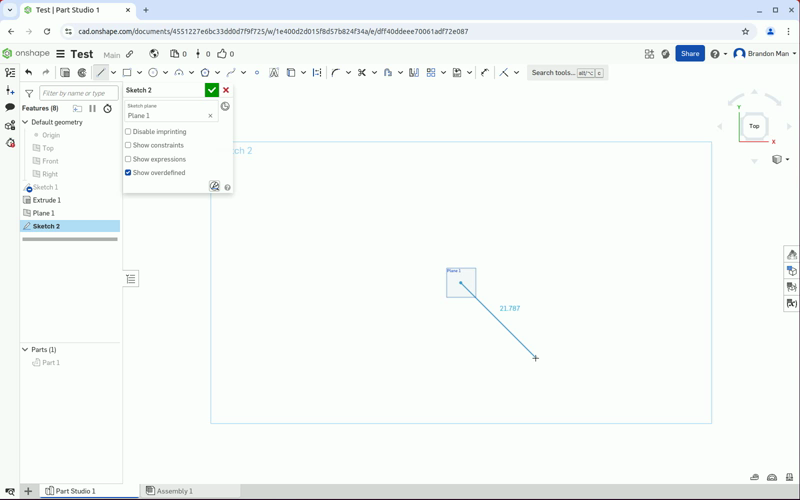
key_up(shift)
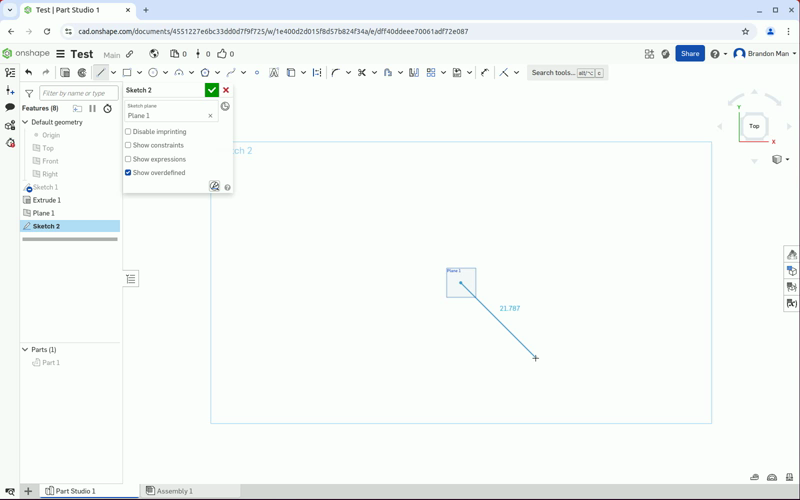
key_down(shift)
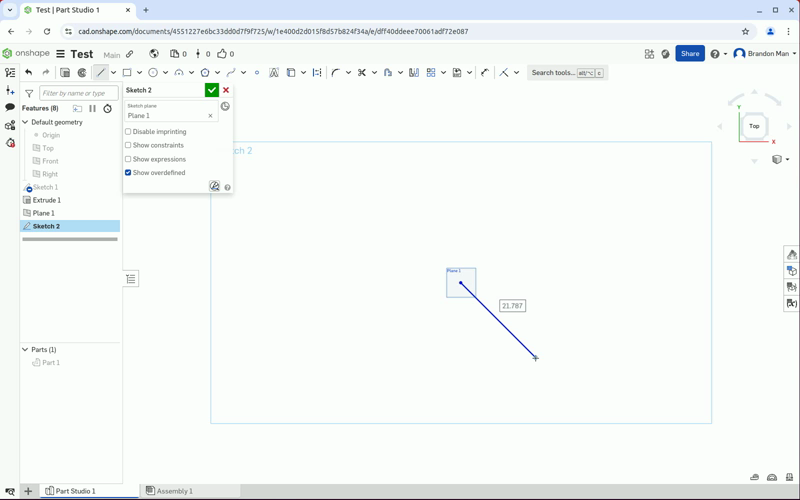
mouse_move(565, 357)
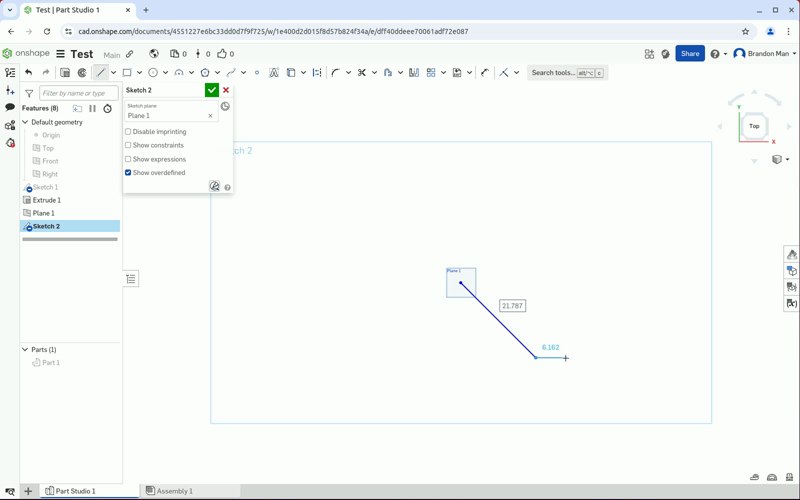
mouse_move(573, 357)
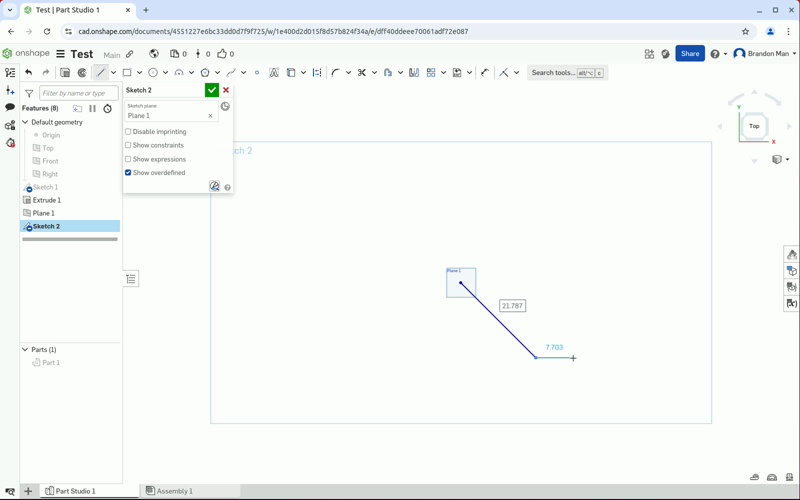
click(573, 357)
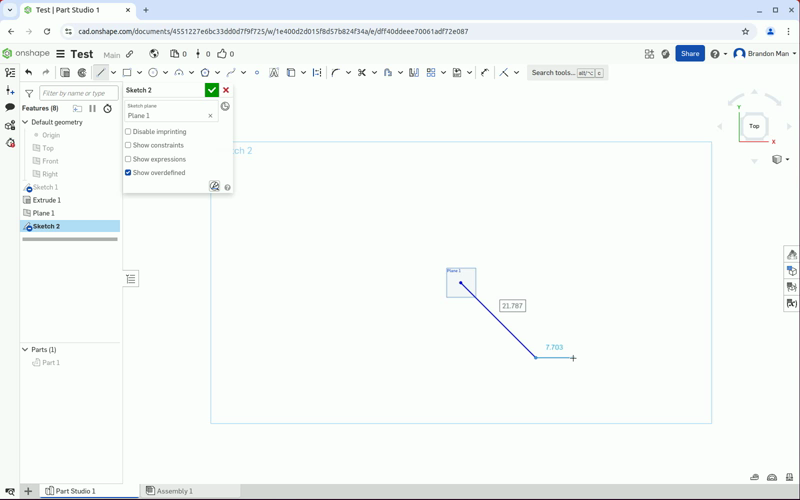
key_up(shift)
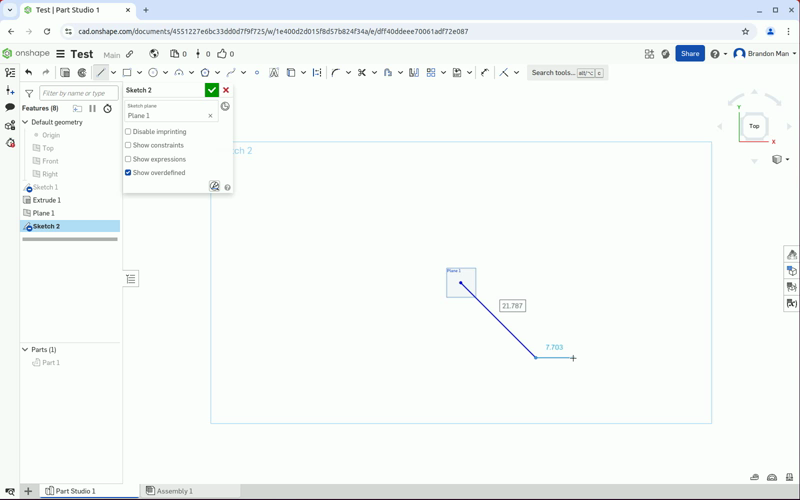
key_down(shift)
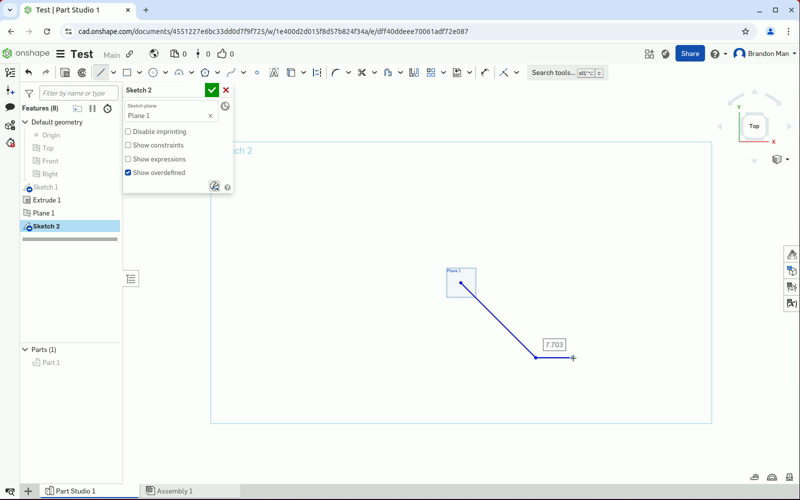
mouse_move(589, 357)
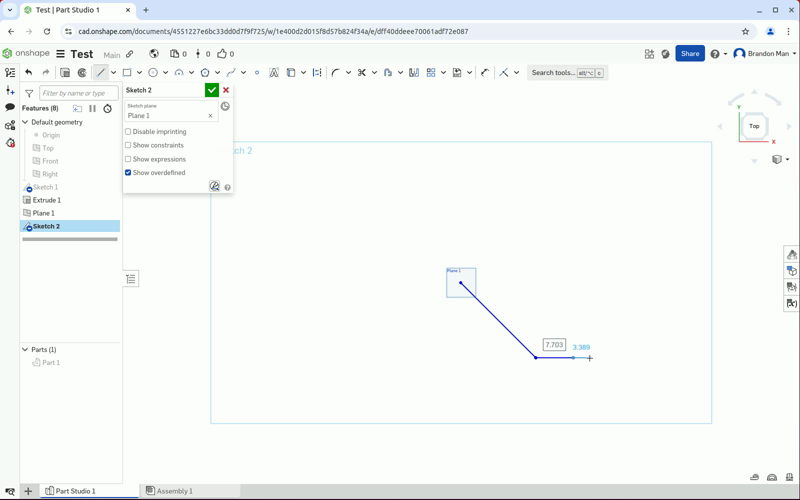
mouse_move(573, 338)
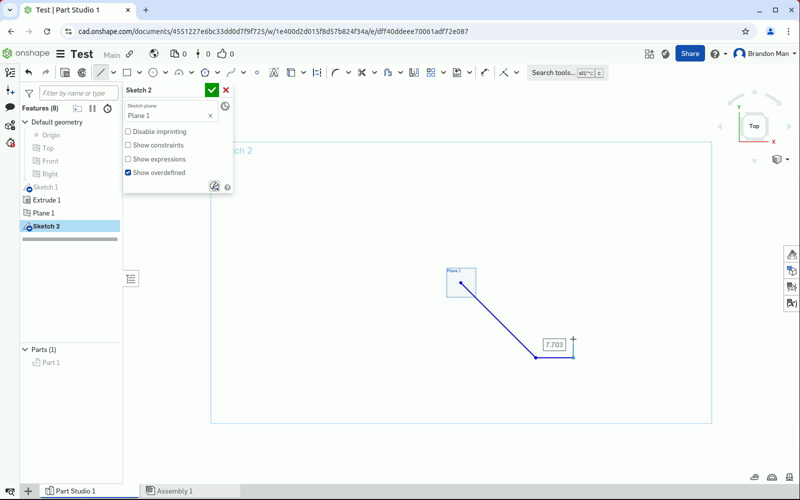
click(573, 338)
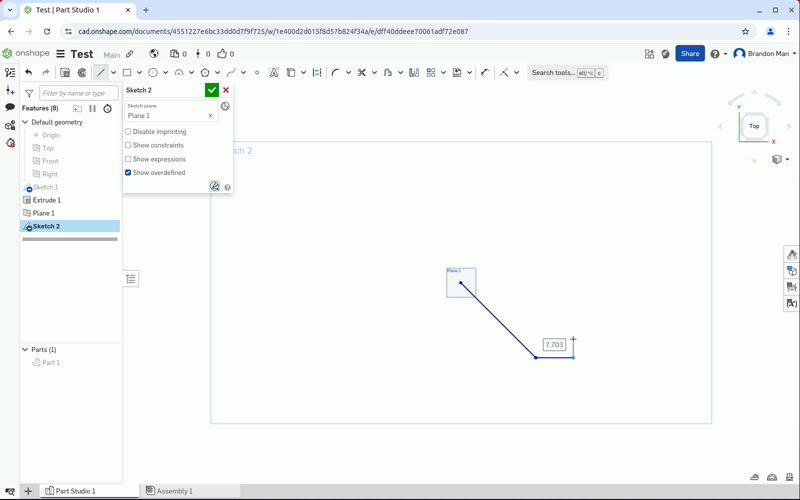
key_up(shift)
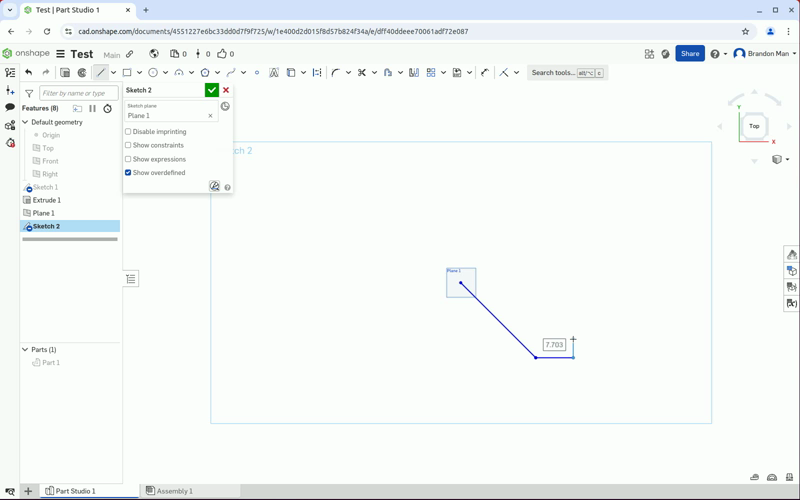
key_down(shift)
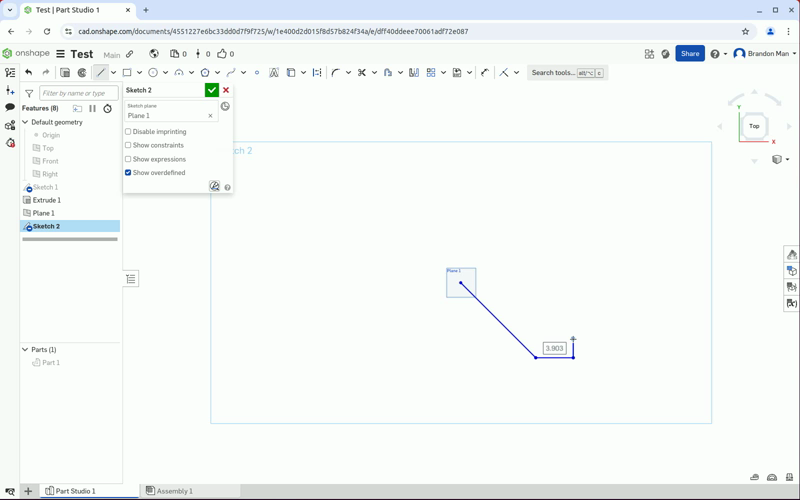
mouse_move(517, 282)
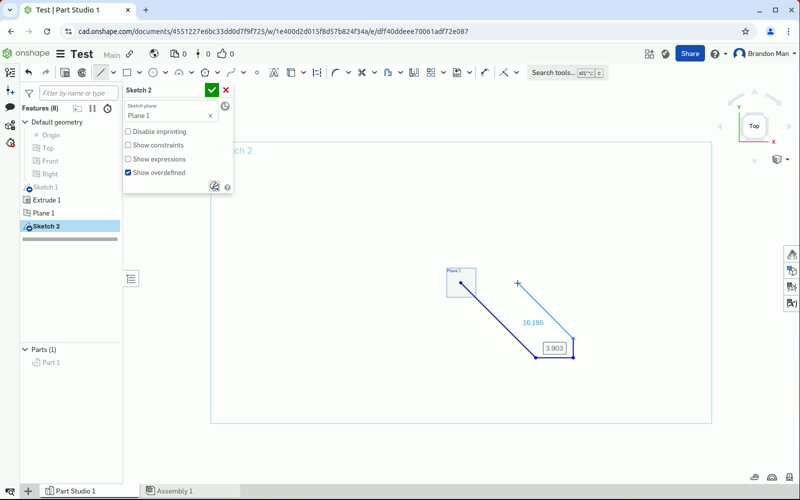
click(517, 282)
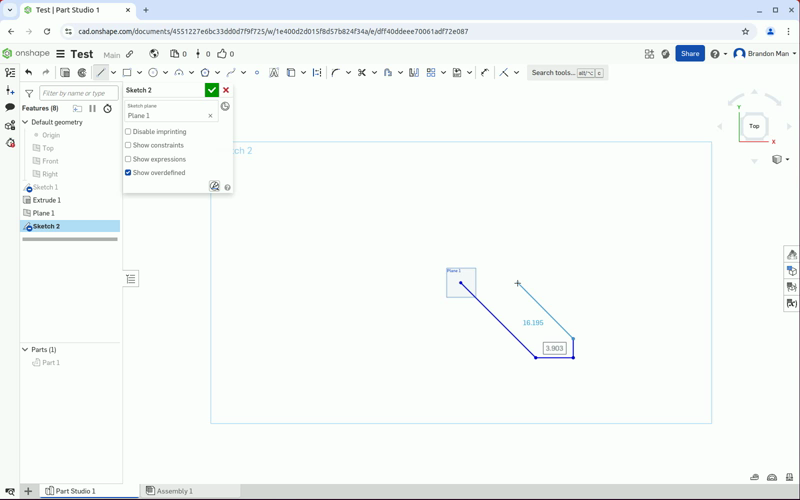
key_up(shift)
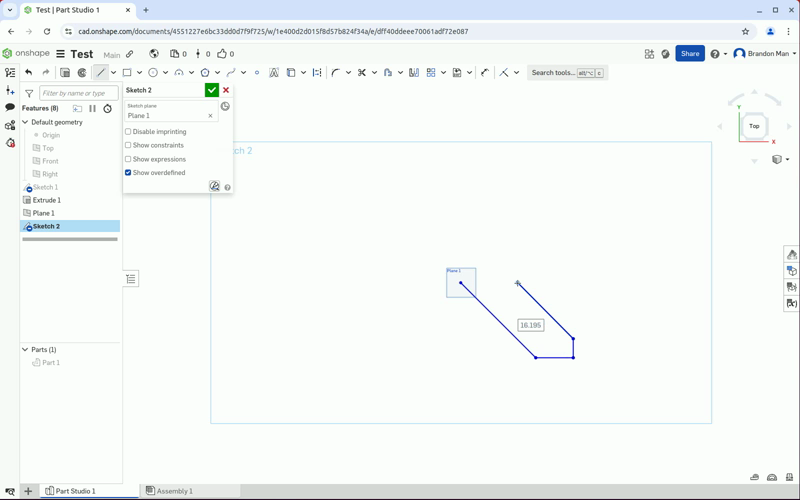
mouse_move(547, 282)
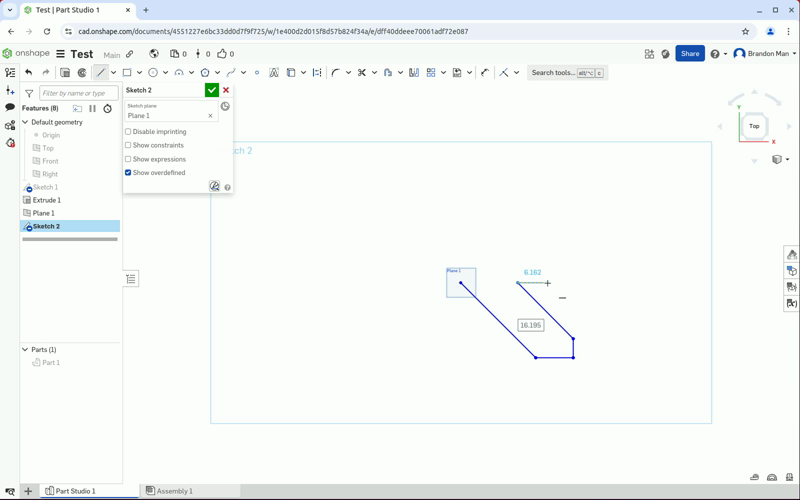
key_down(shift)
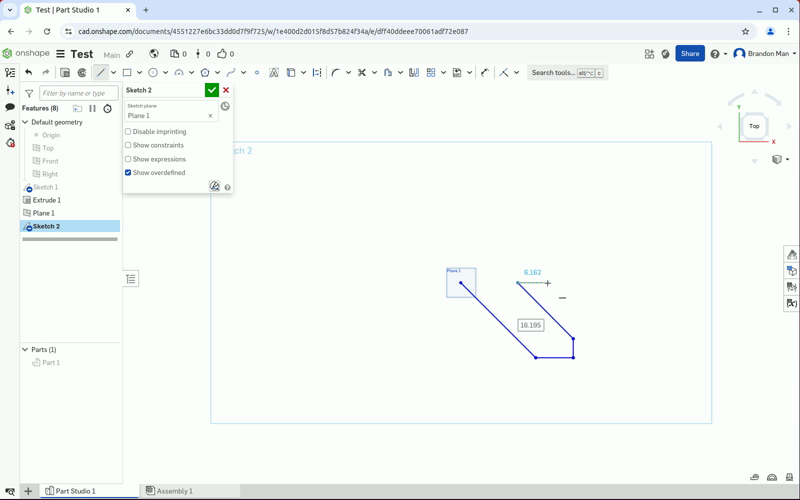
mouse_move(460, 282)
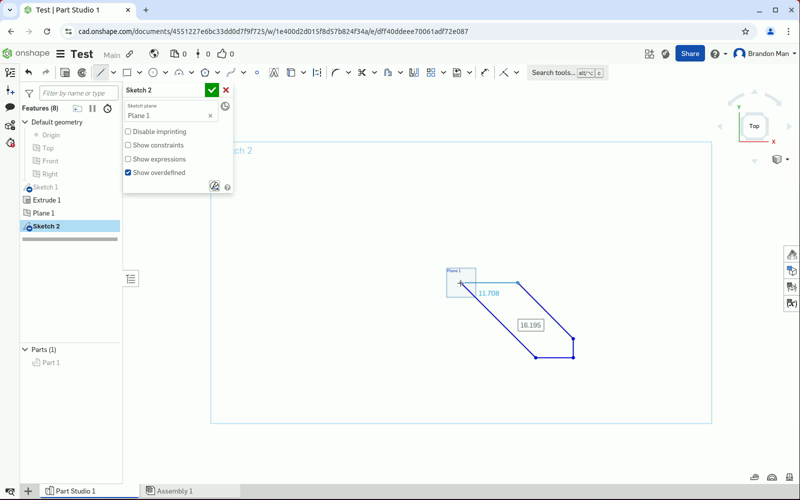
key_up(shift)
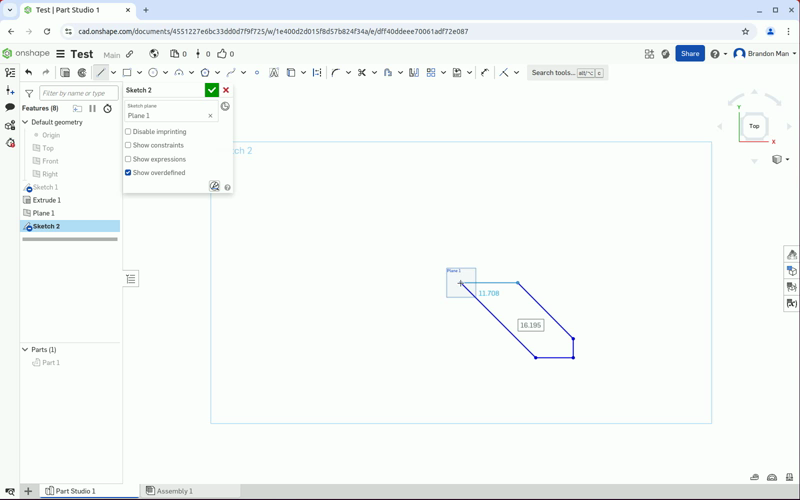
click(460, 282)
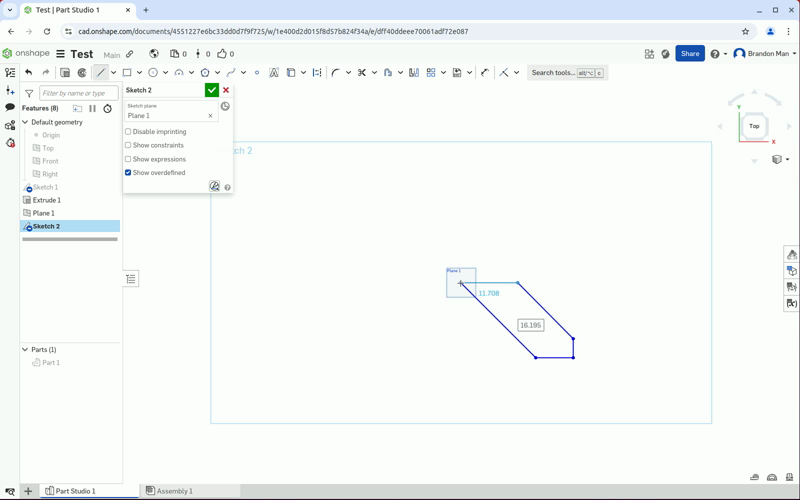
key(esc)
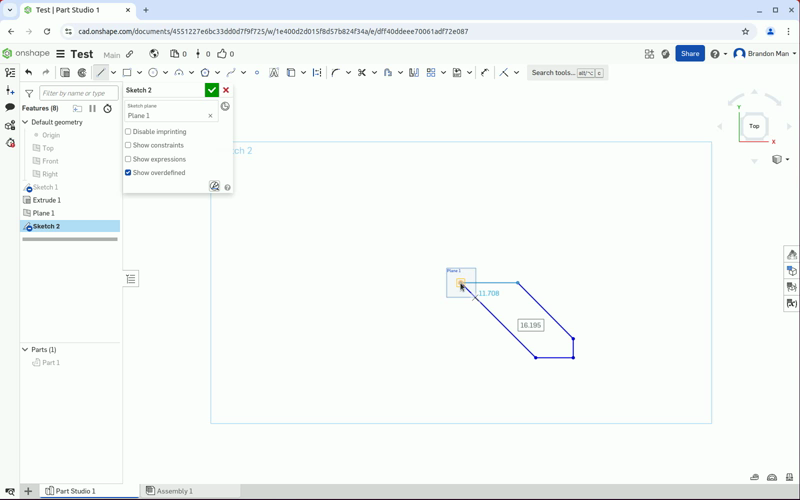
mouse_move(540, 334)
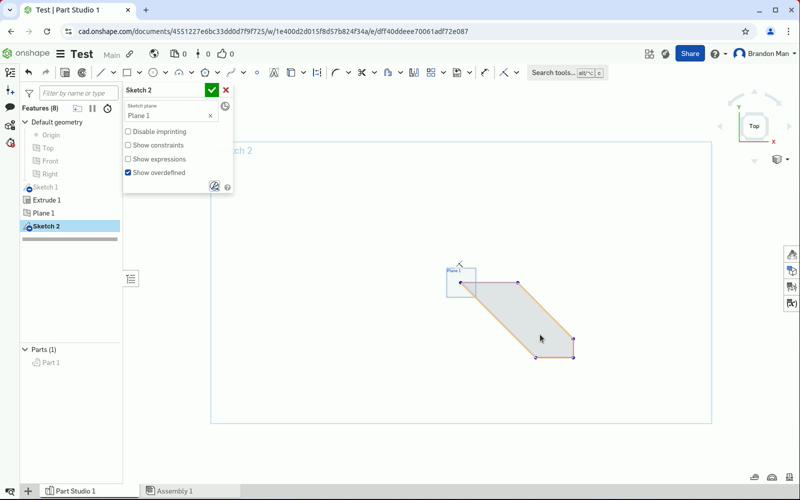
click(540, 334)
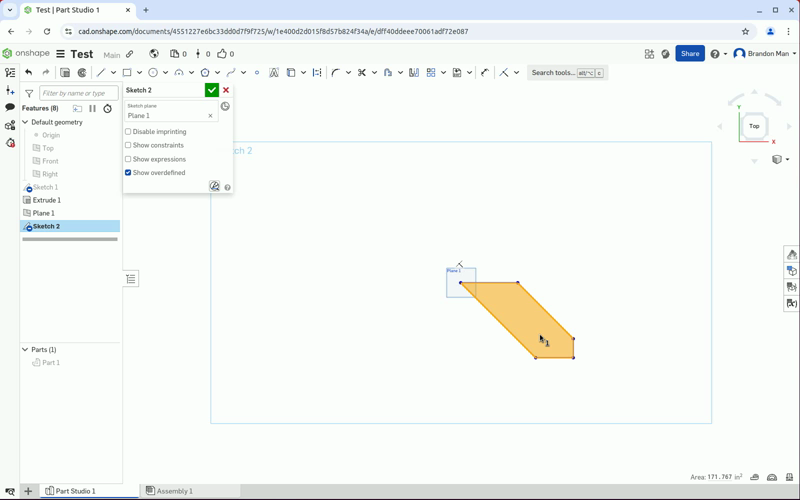
mouse_move(73, 352)
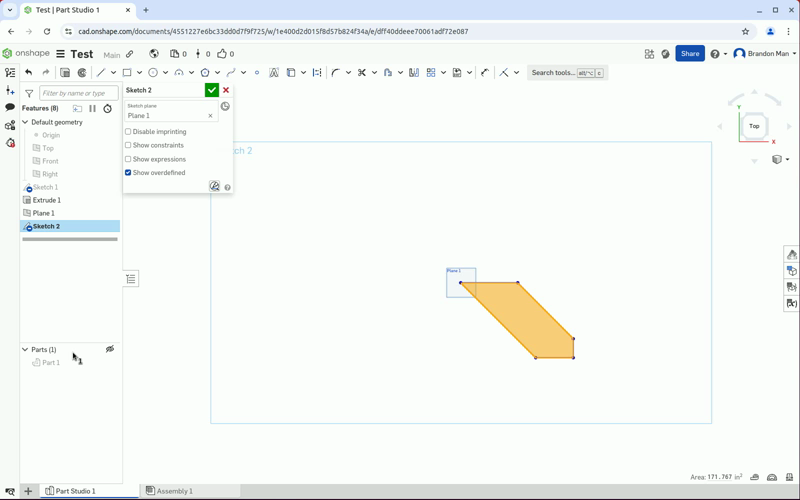
key(shift+y)
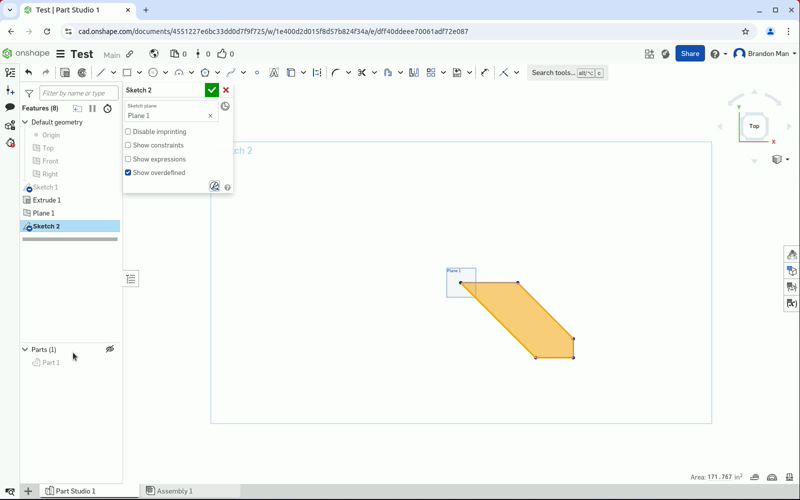
key(shift+e)
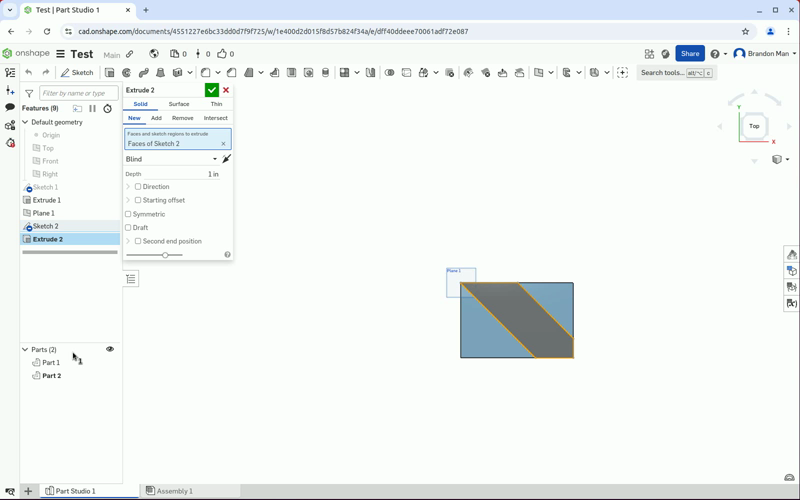
mouse_move(143, 106)
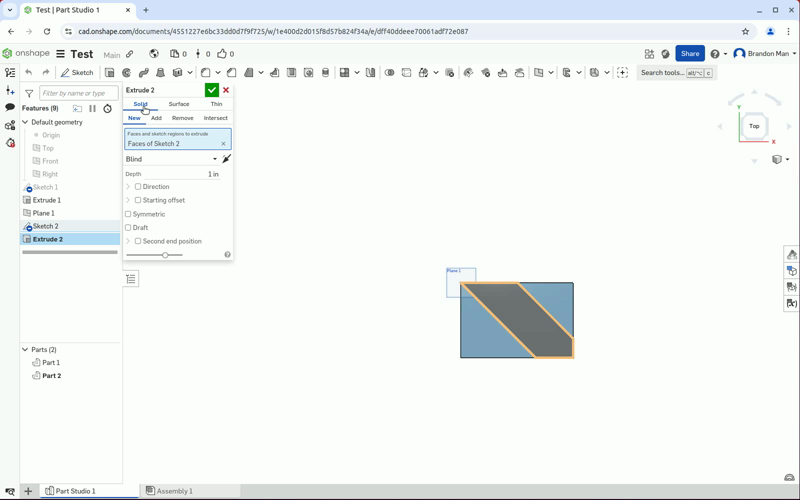
click(143, 106)
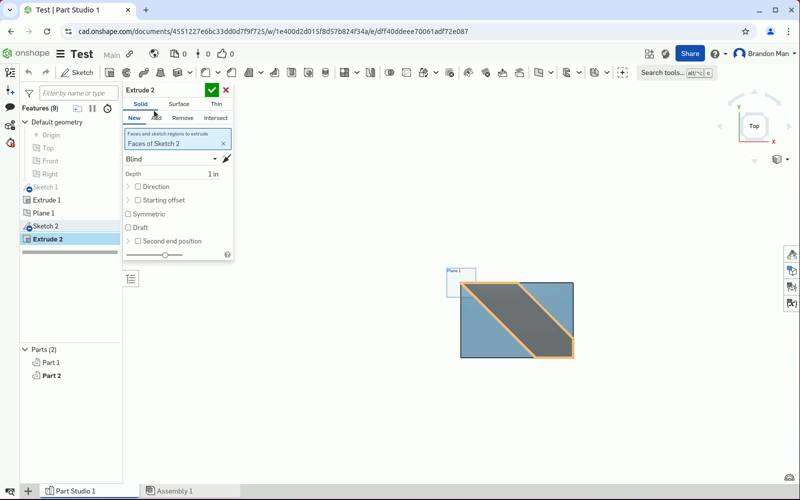
mouse_move(186, 120)
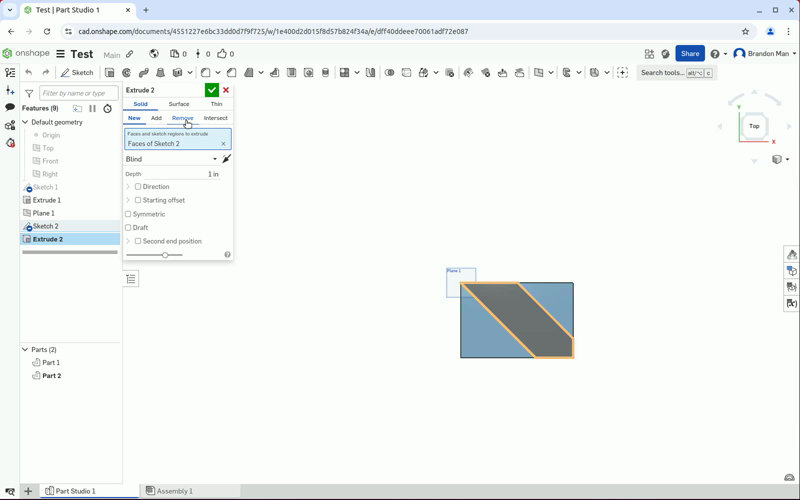
click(186, 120)
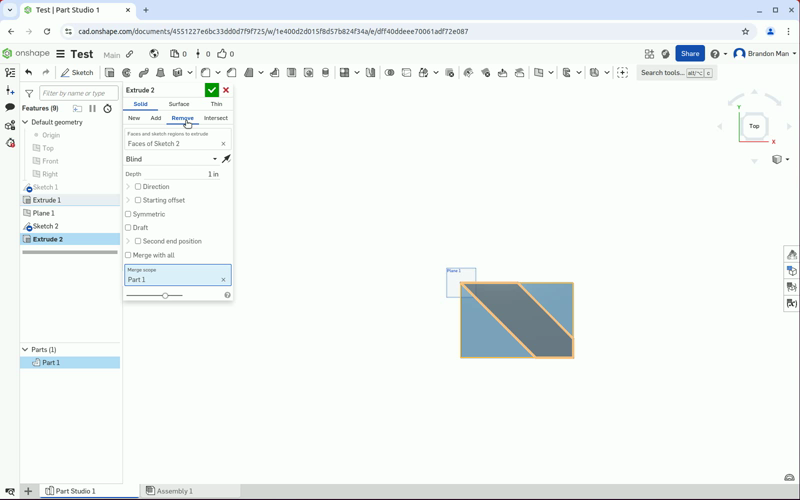
key(tab, 4)
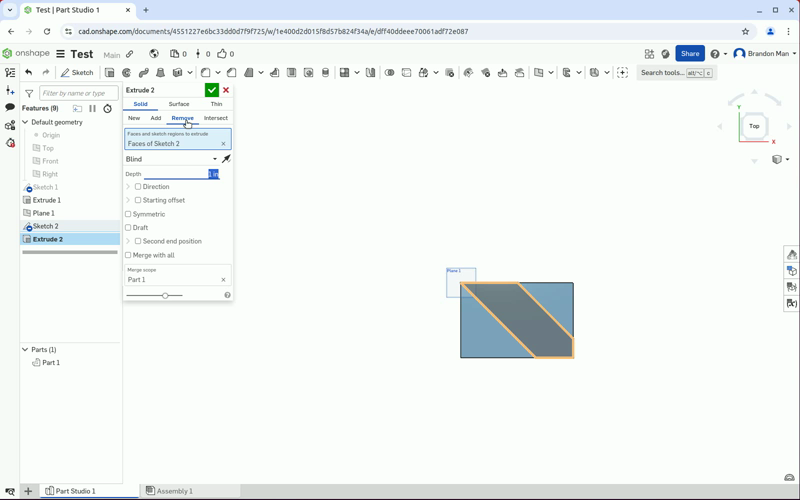
text(7.703)
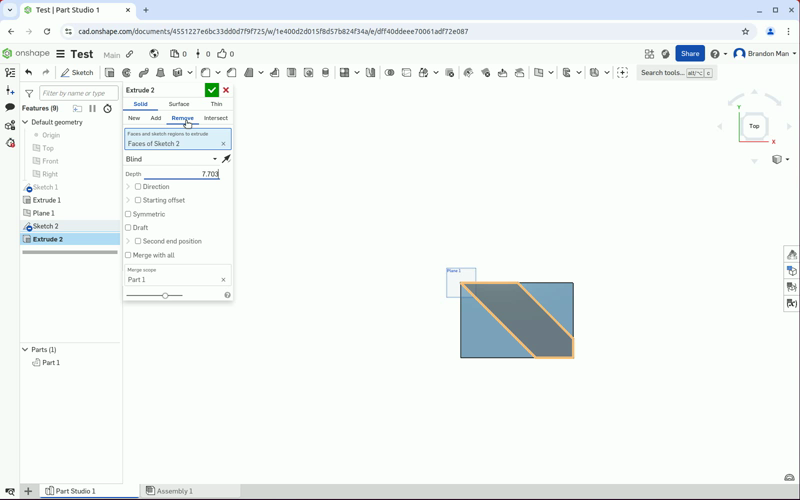
key(tab, 6)
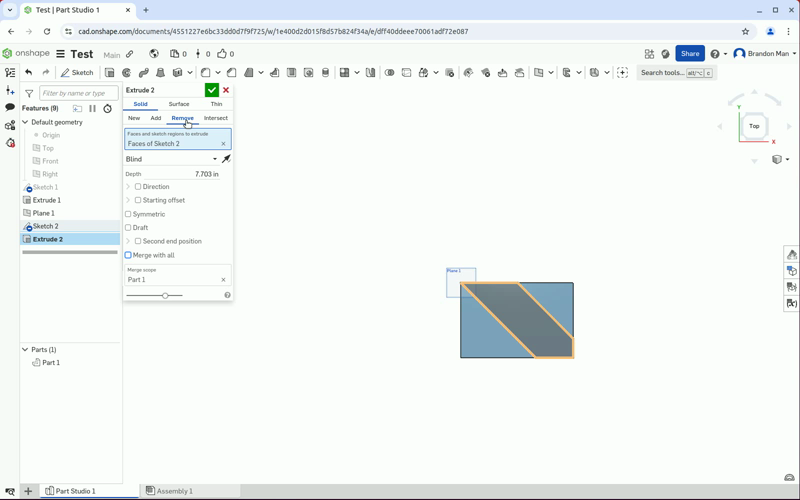
key(space)
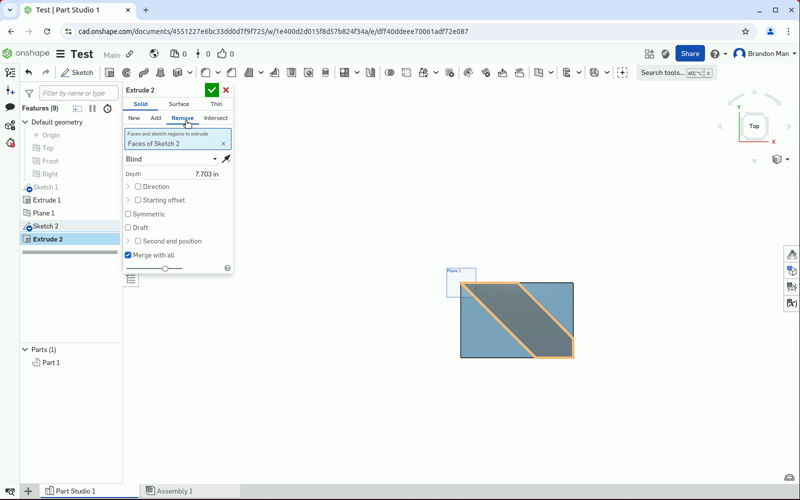
key(enter)
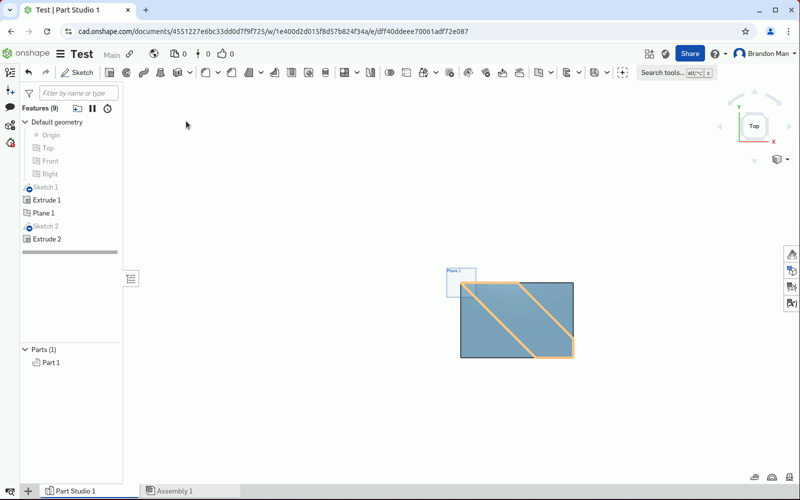
key(shift+h)
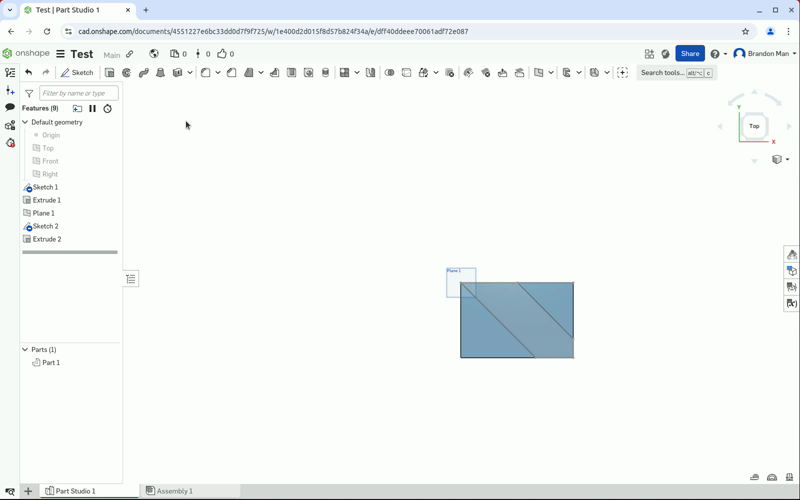
key(shift+h)
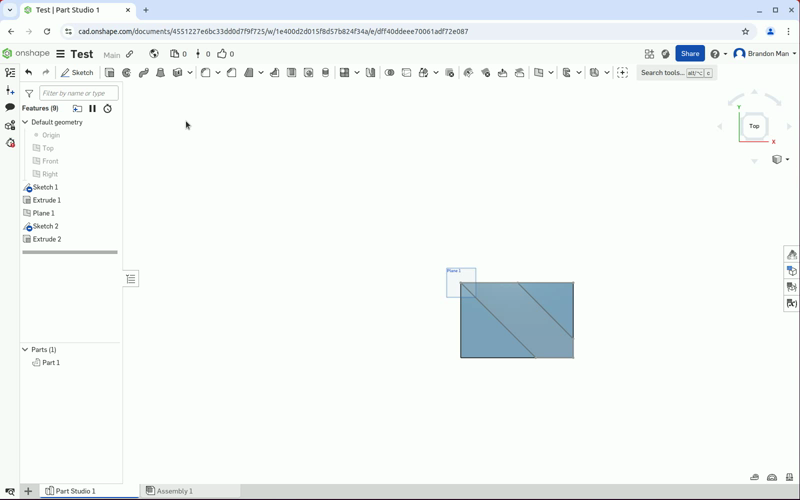
key(shift+7)
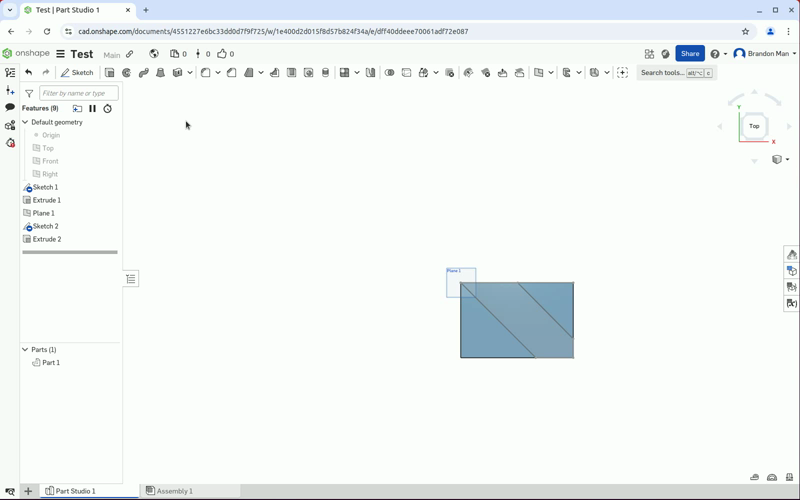
key(up, 3)
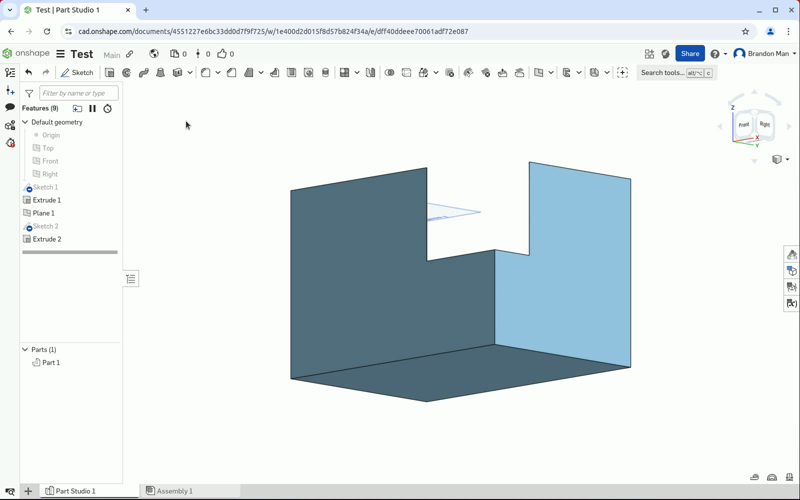
key(left, 3)
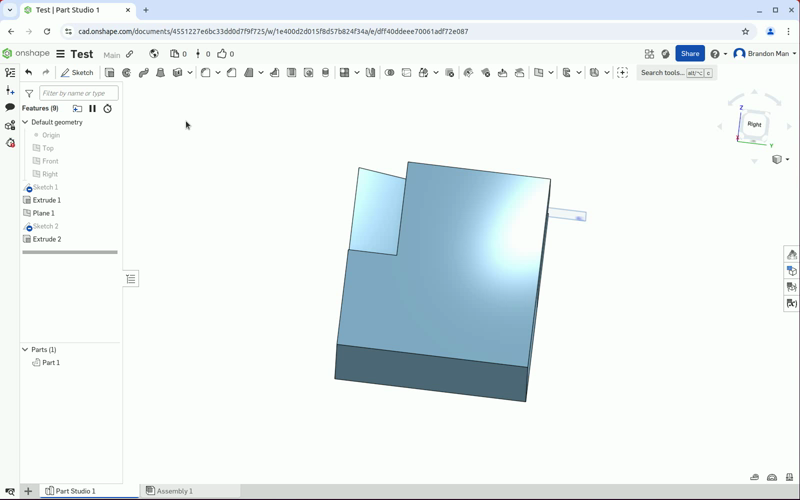
key(right, 3)
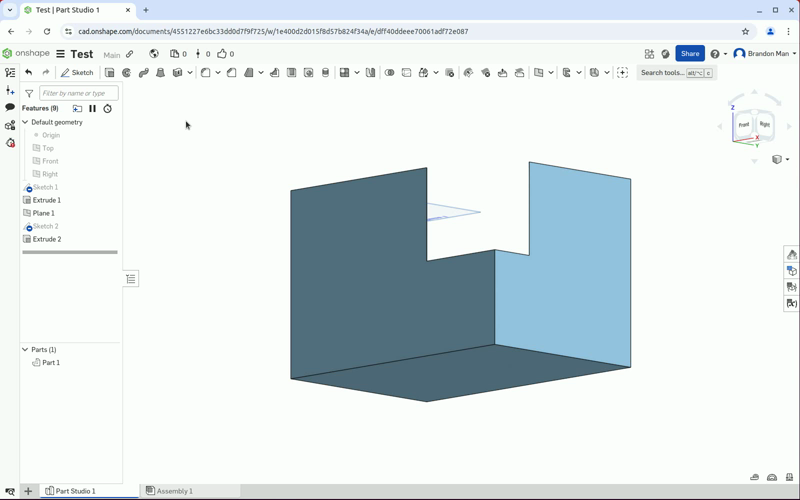
key(down, 3)
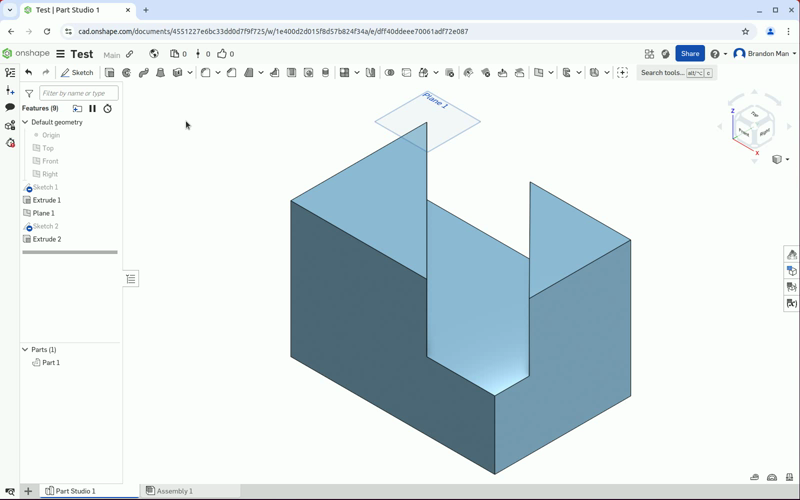
mouse_move(73, 189)
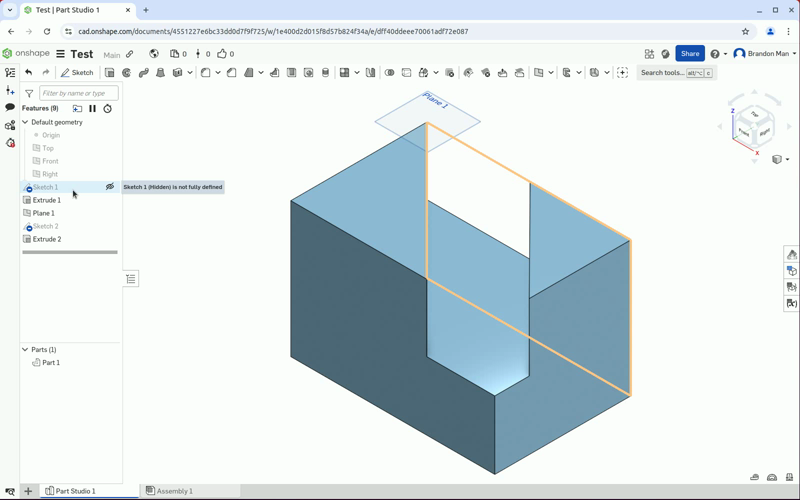
click(73, 189)